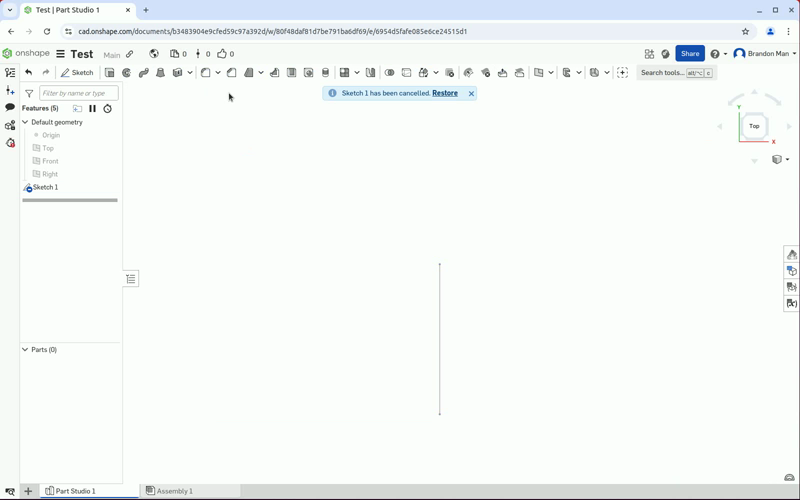
key(shift+h)
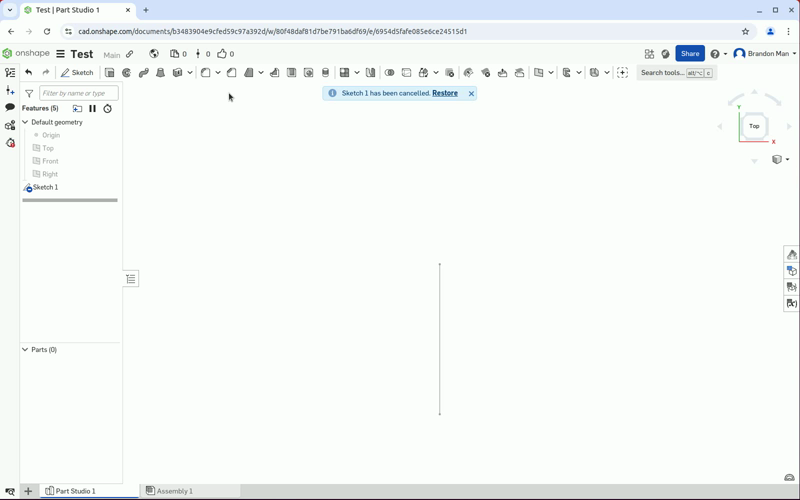
key(shift+s)
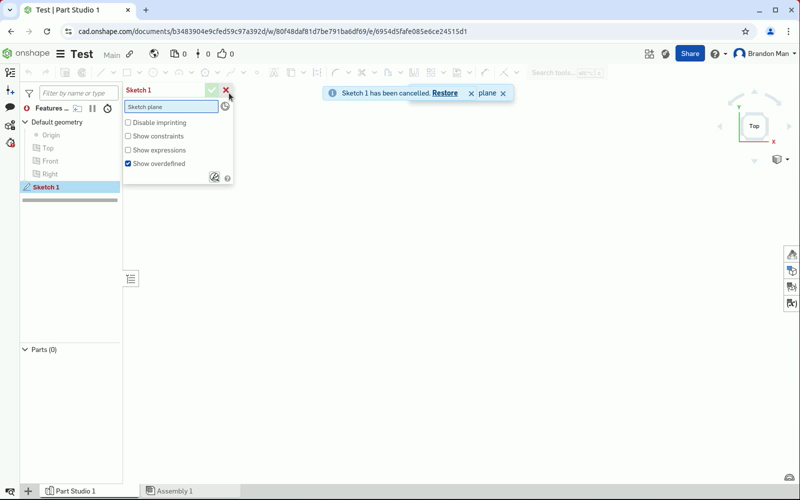
mouse_move(73, 150)
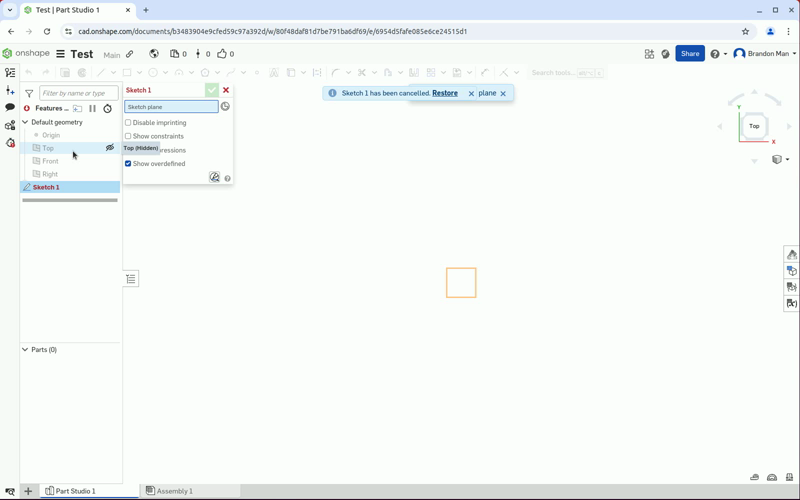
click(73, 150)
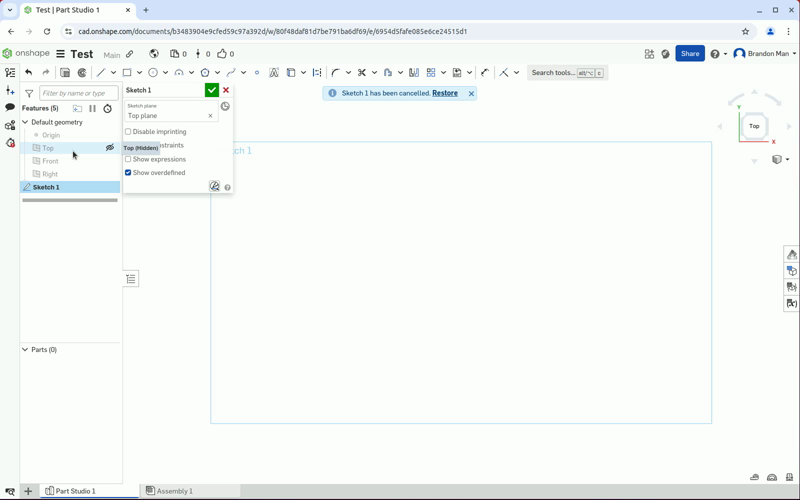
mouse_move(73, 352)
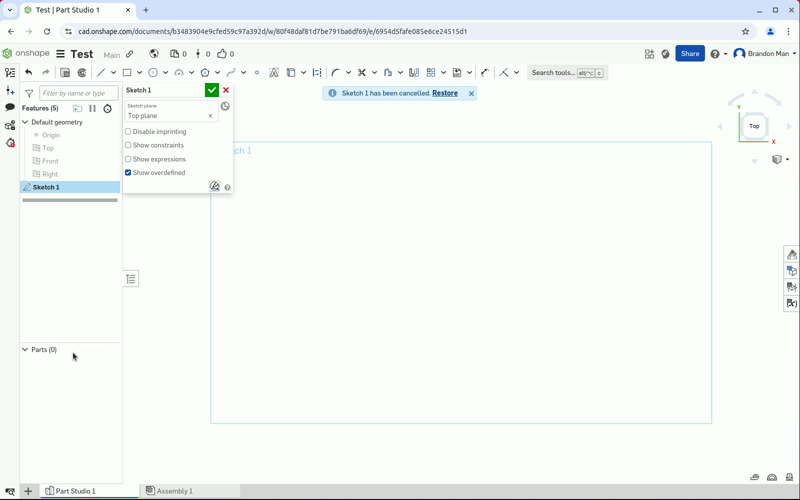
key(y)
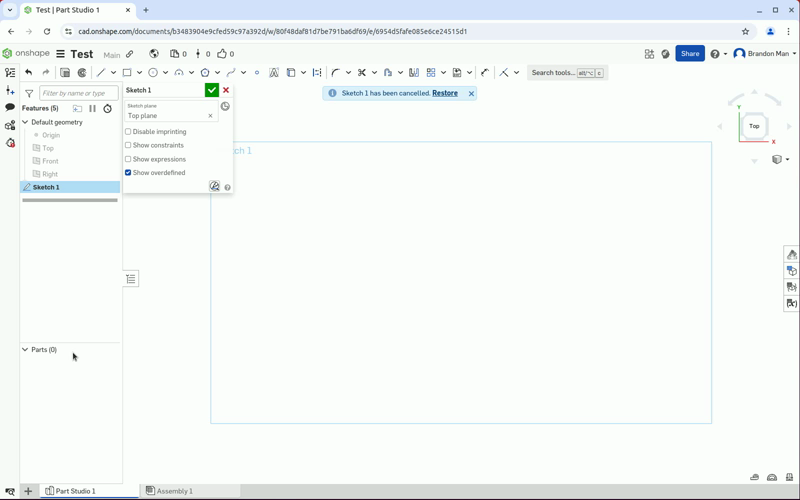
key(a)
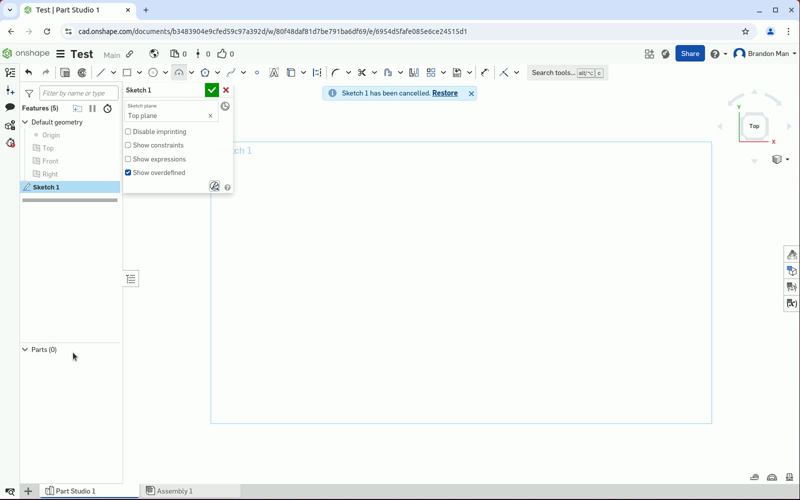
key_down(shift)
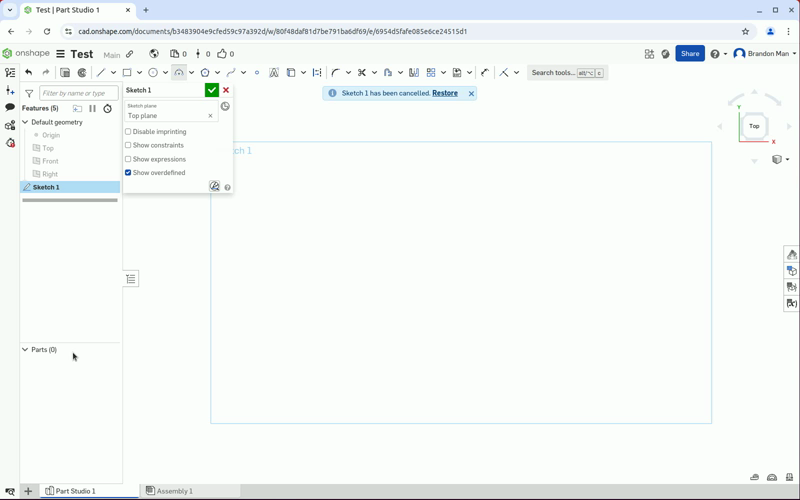
mouse_move(374, 311)
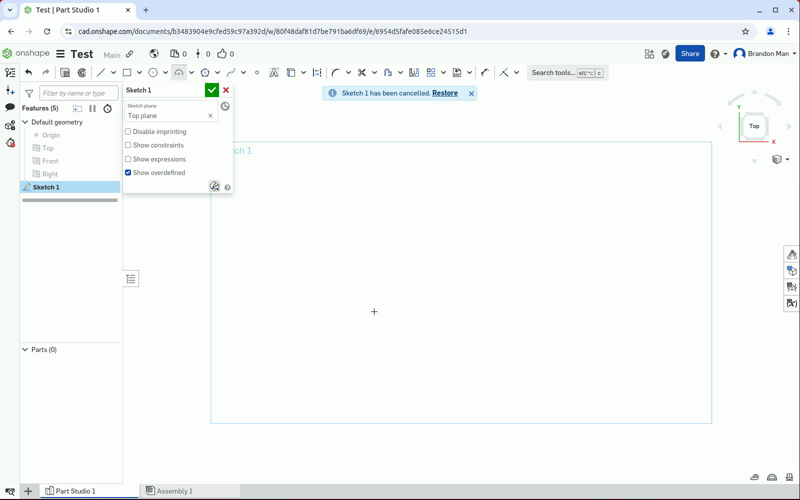
click(374, 311)
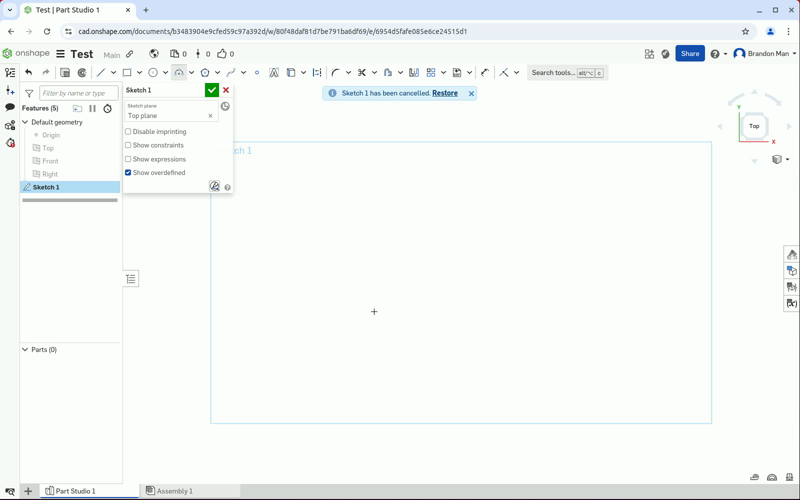
key_up(shift)
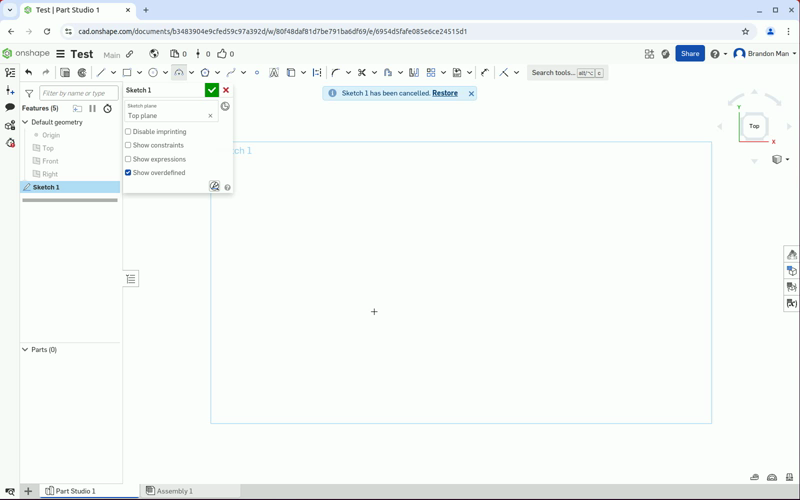
key_down(shift)
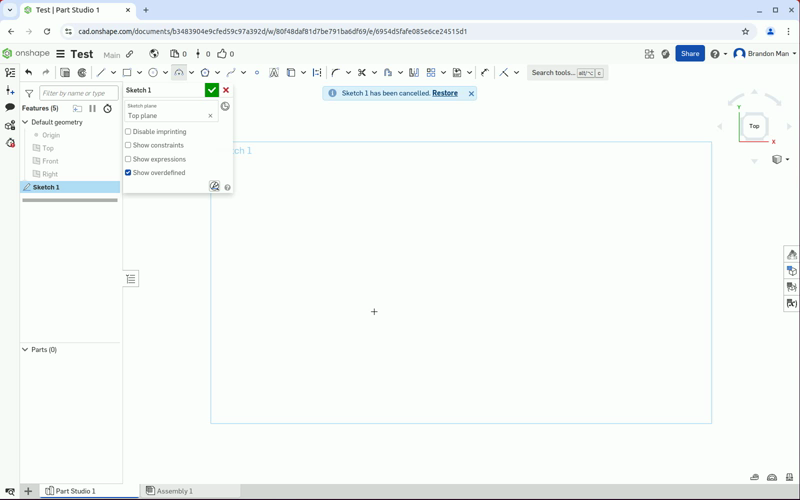
mouse_move(374, 258)
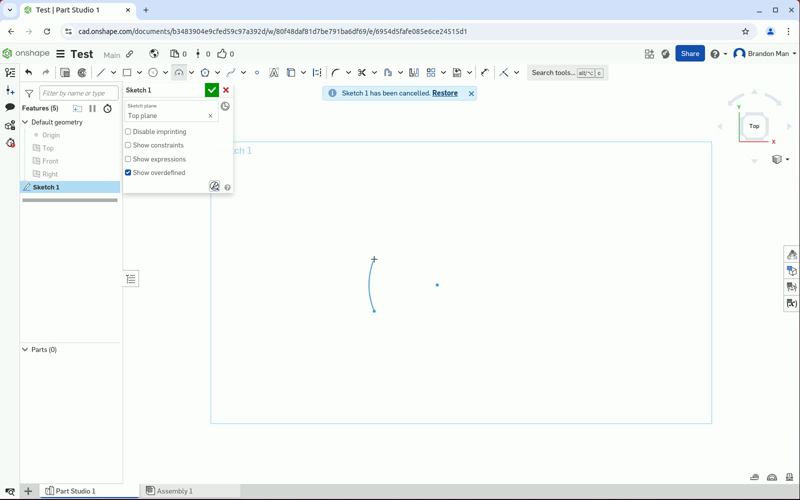
click(374, 258)
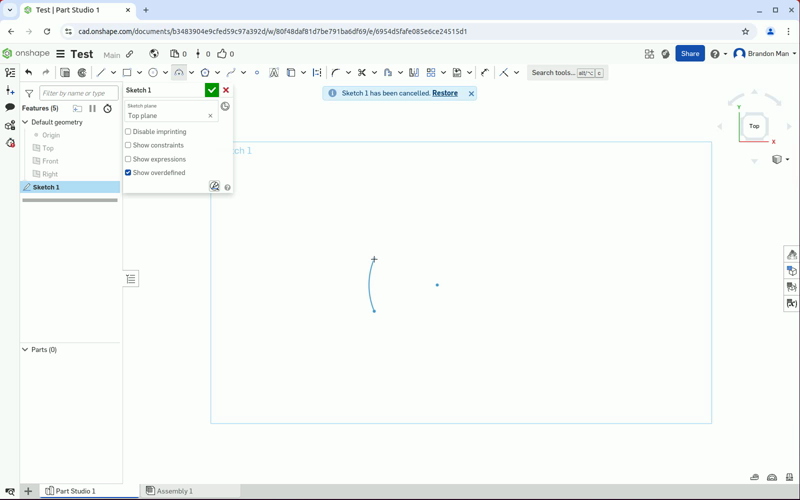
mouse_move(400, 285)
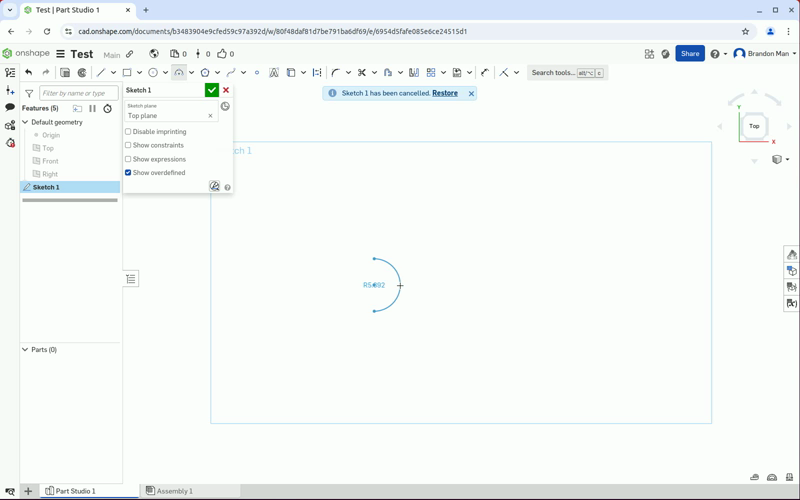
click(400, 285)
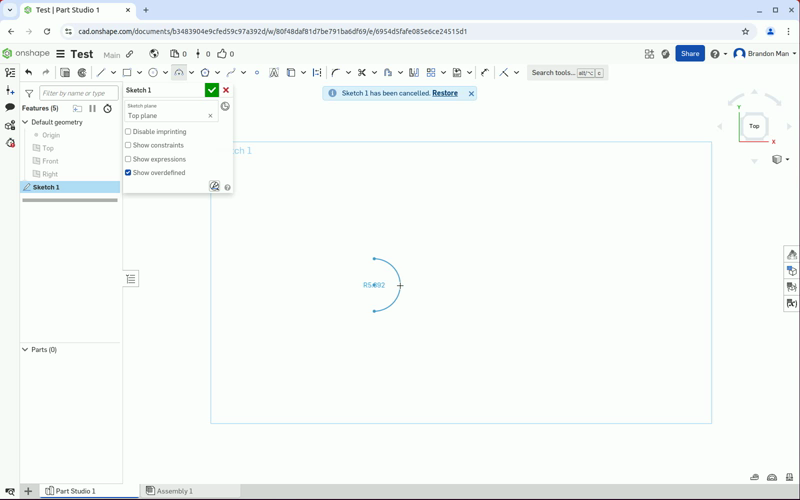
key_up(shift)
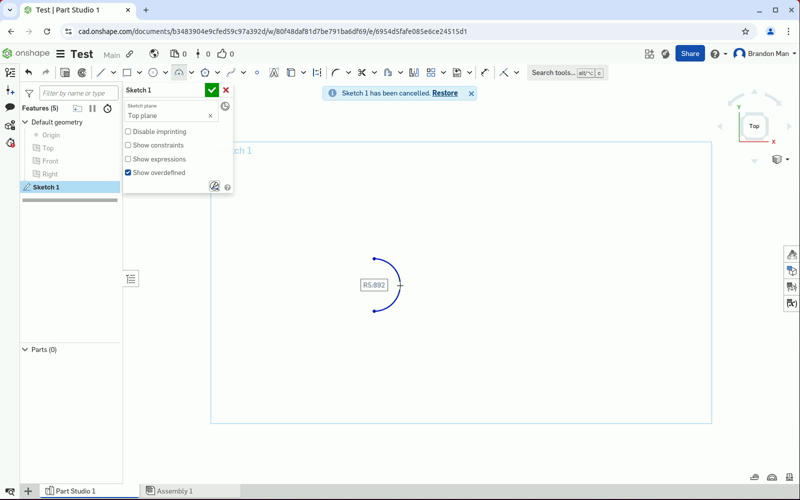
key(esc)
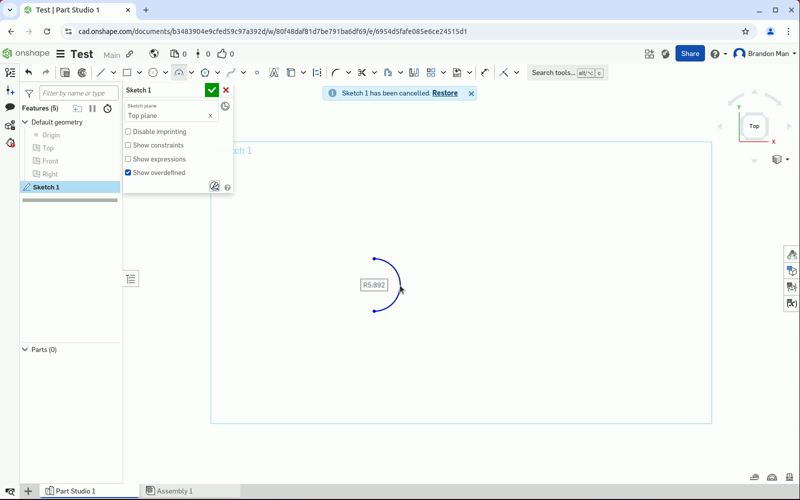
key(l)
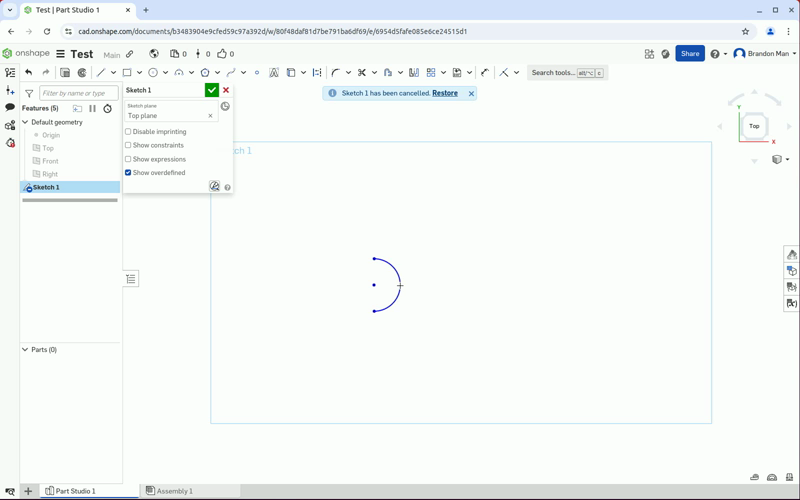
mouse_move(374, 258)
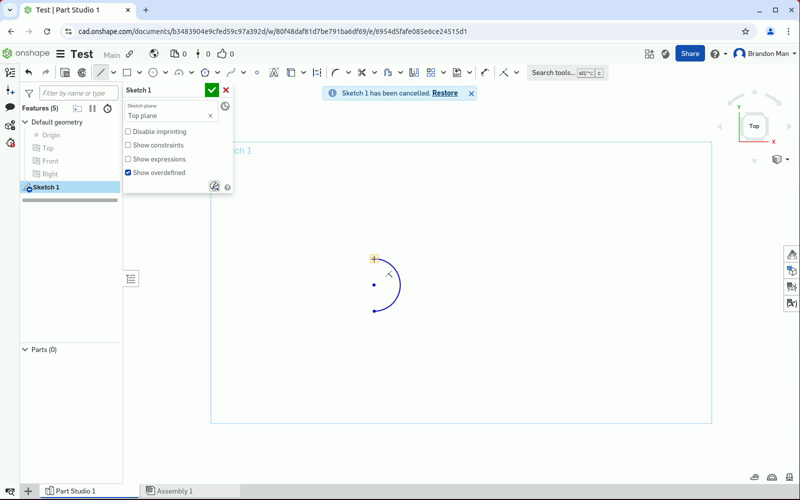
click(374, 258)
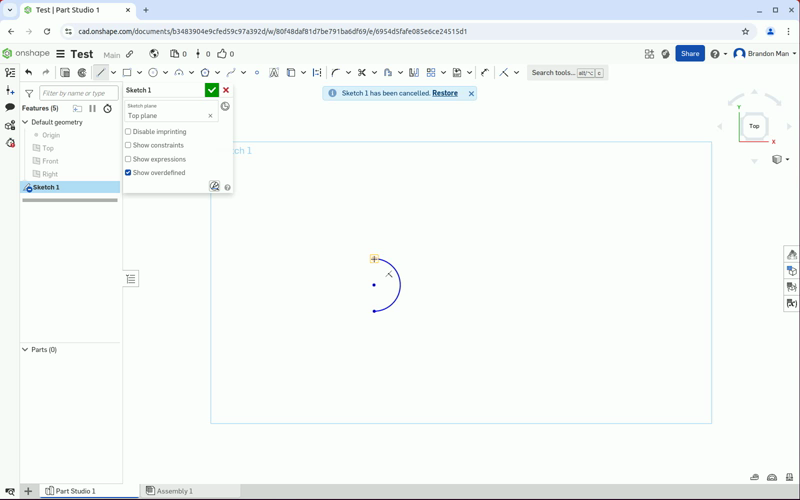
mouse_move(404, 258)
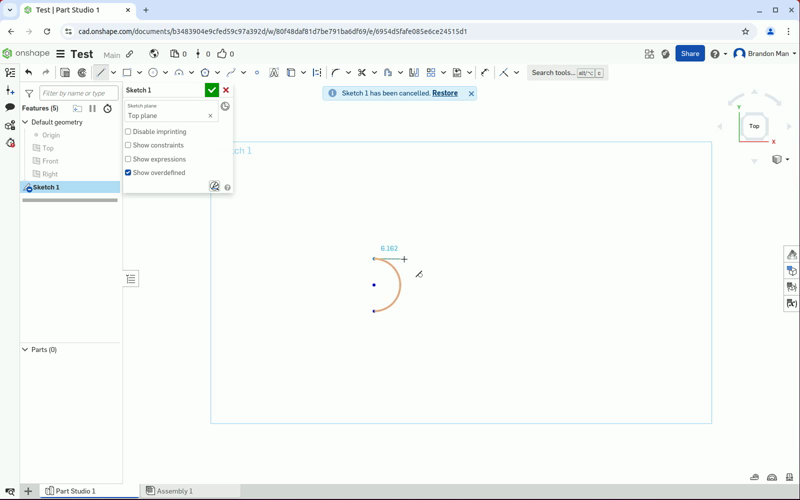
key_down(shift)
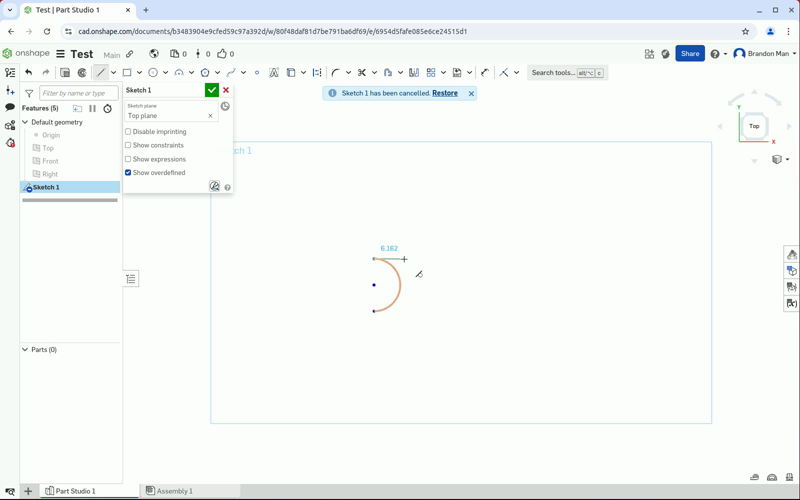
mouse_move(374, 311)
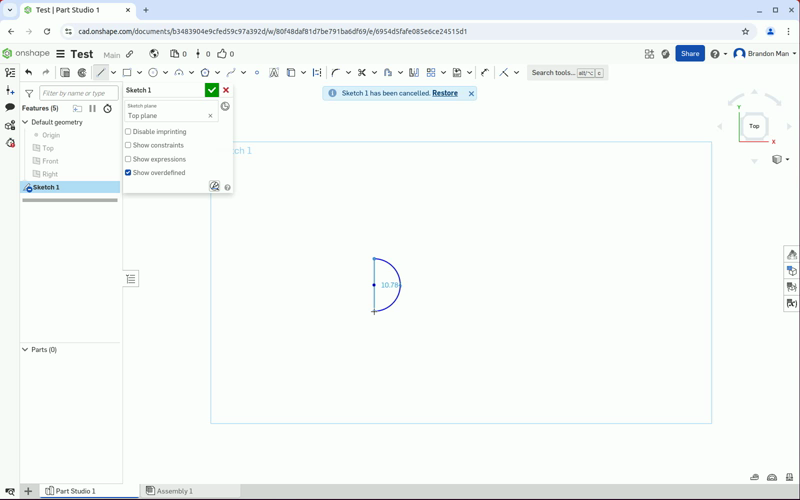
key_up(shift)
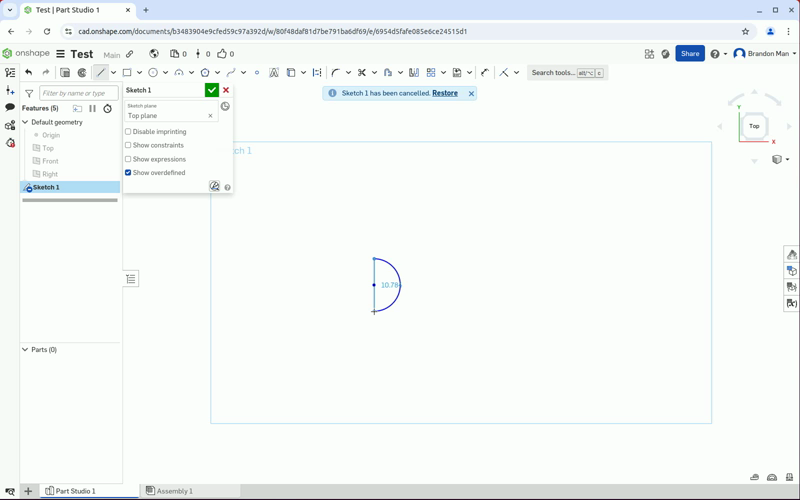
click(374, 311)
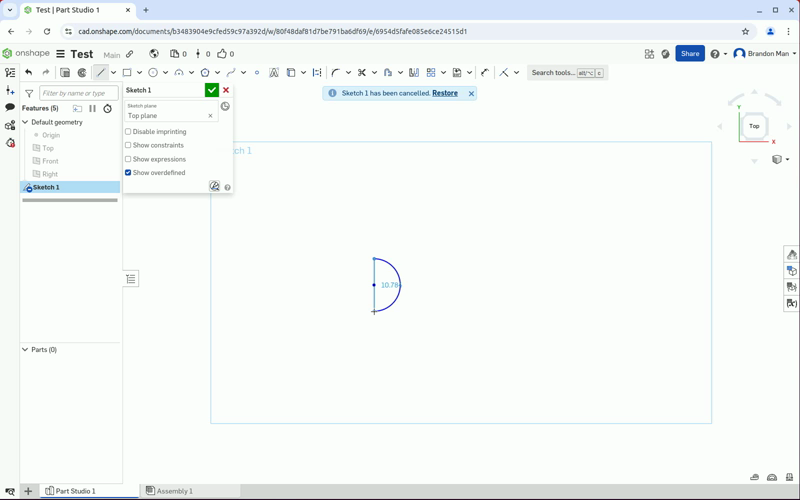
key(esc)
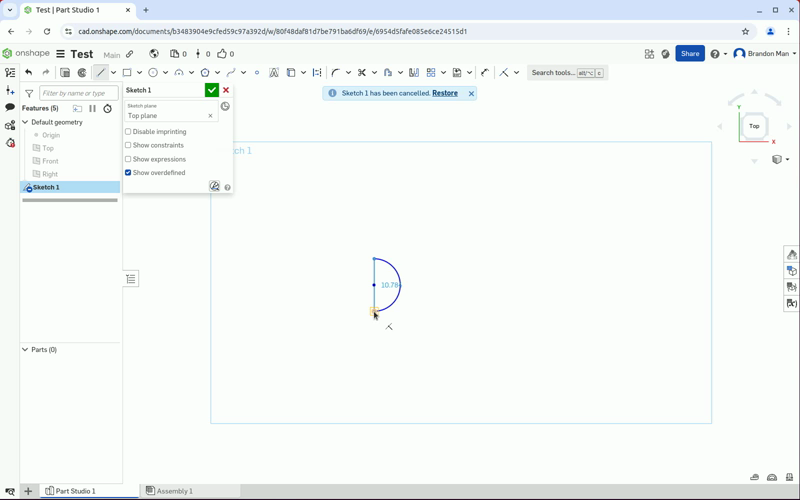
mouse_move(380, 280)
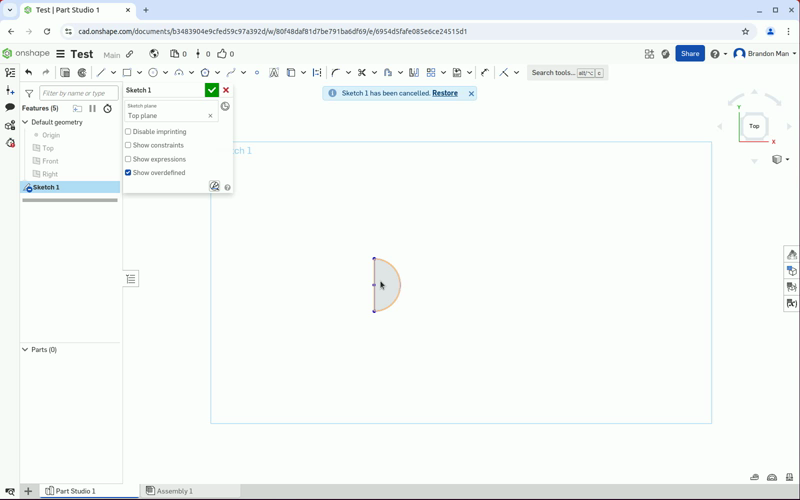
scroll(6)
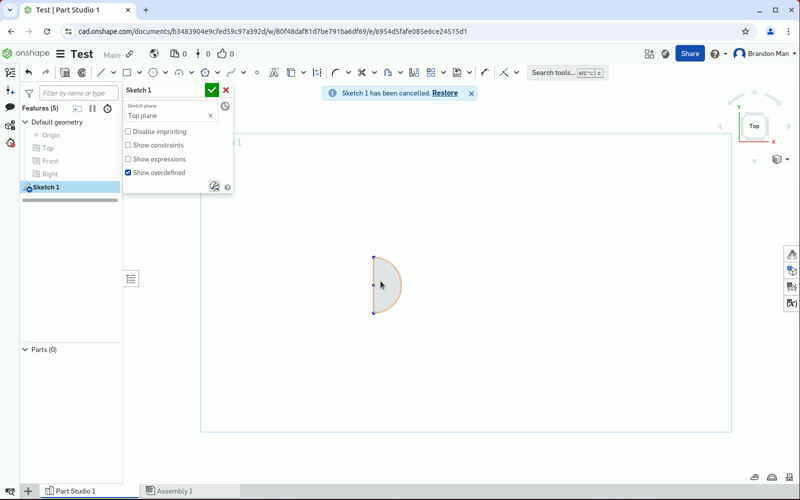
scroll(6)
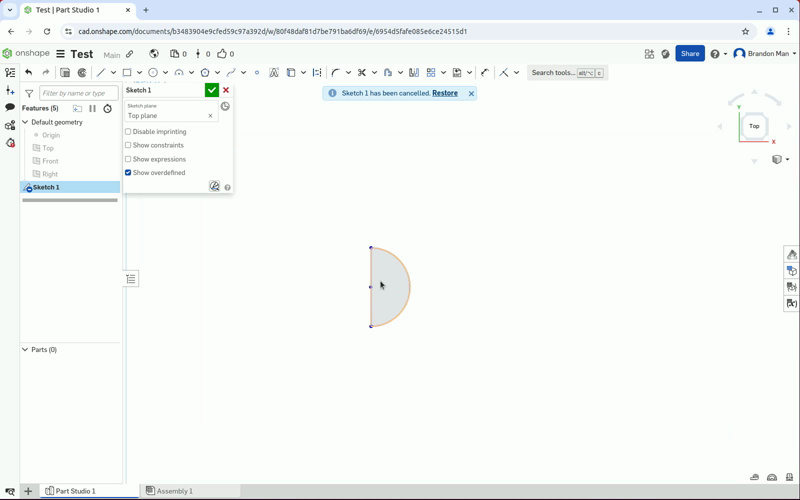
scroll(6)
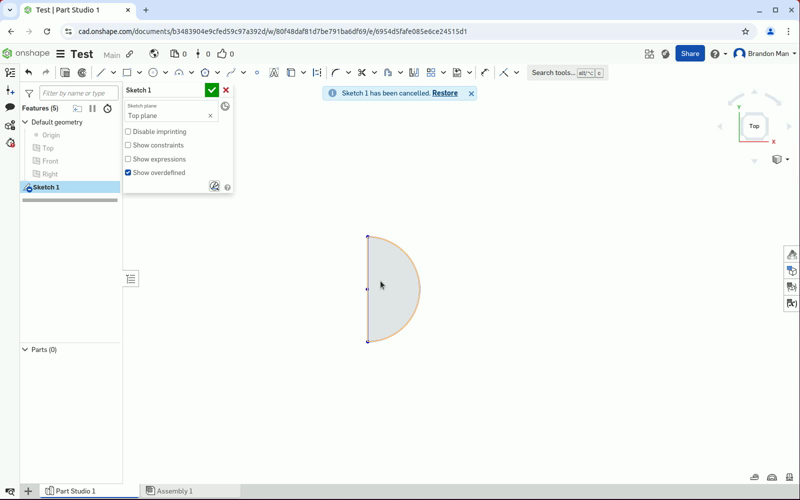
scroll(6)
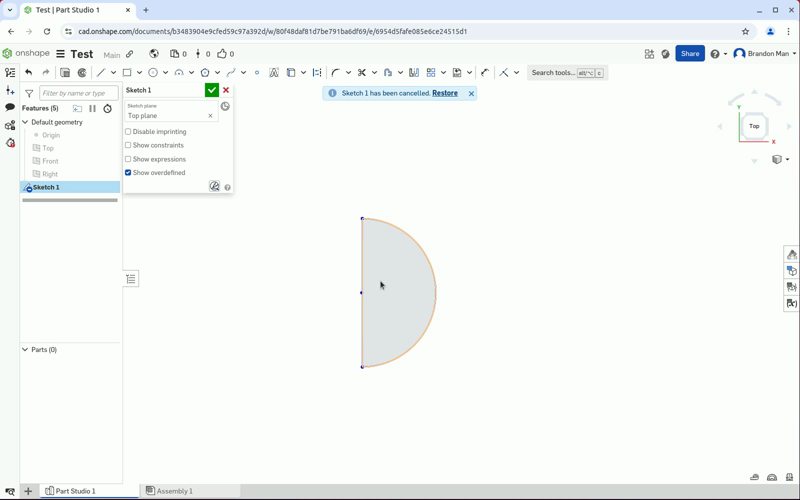
scroll(6)
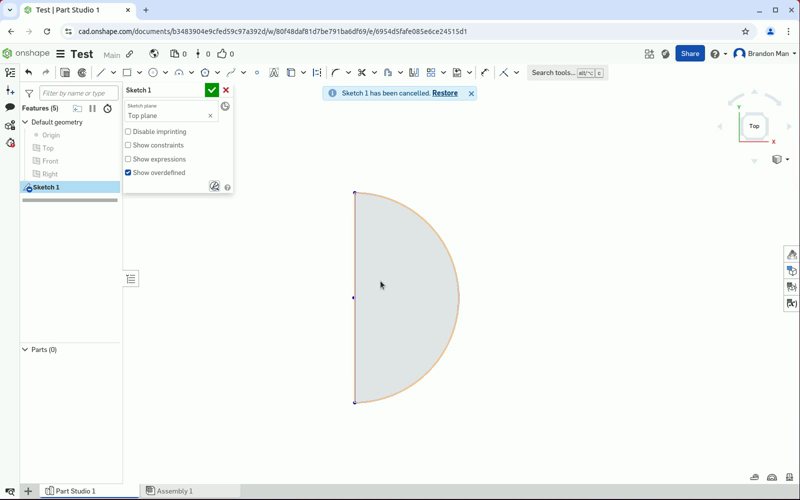
scroll(6)
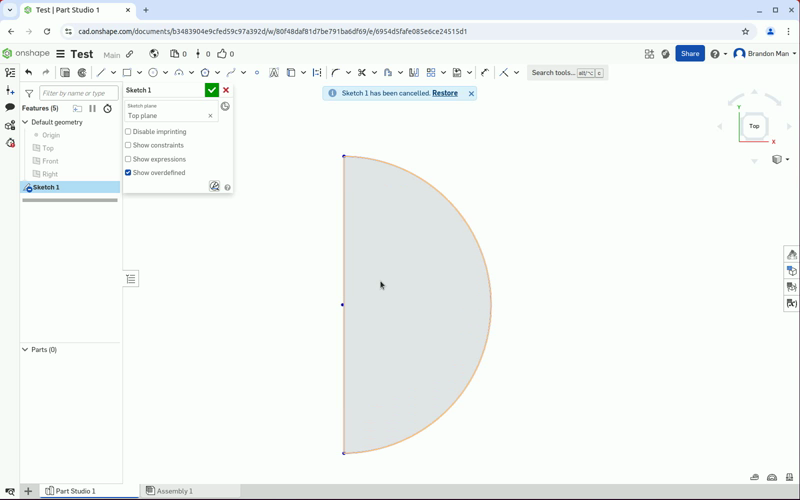
scroll(6)
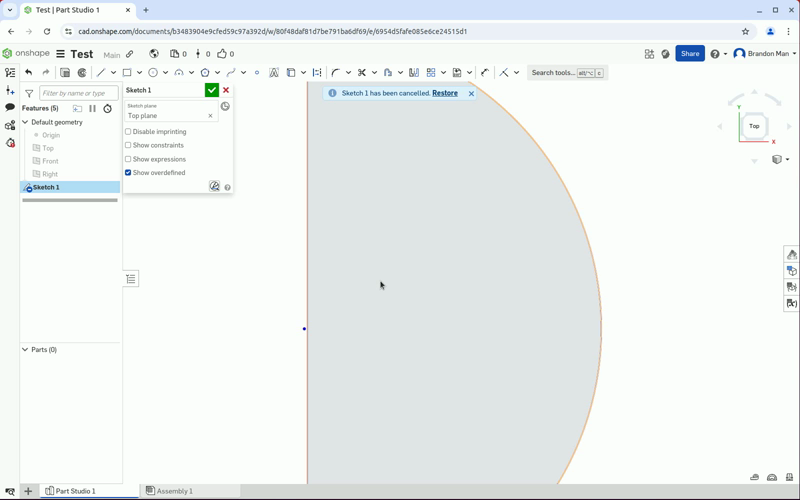
click(380, 280)
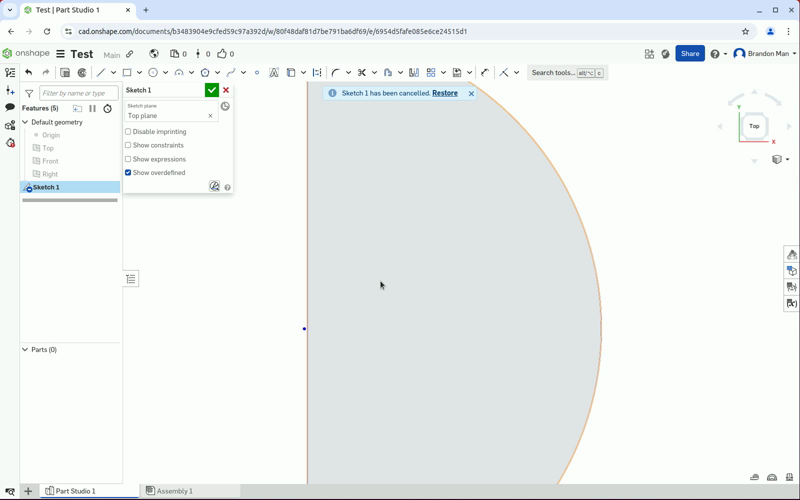
scroll(-6)
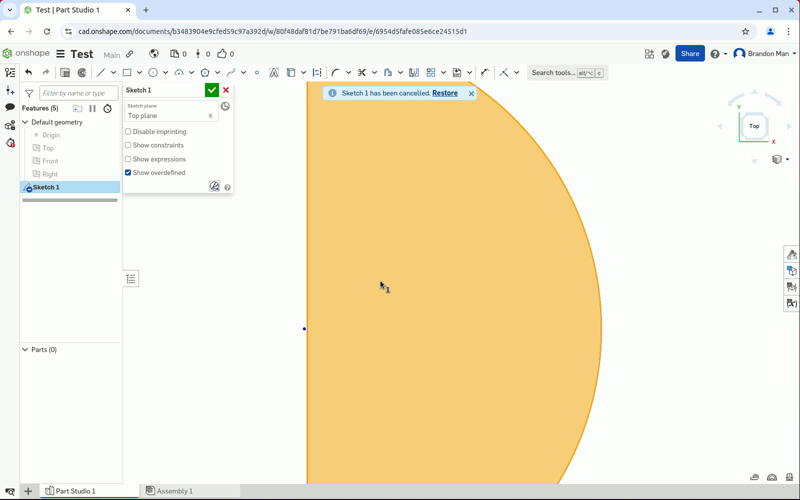
scroll(-6)
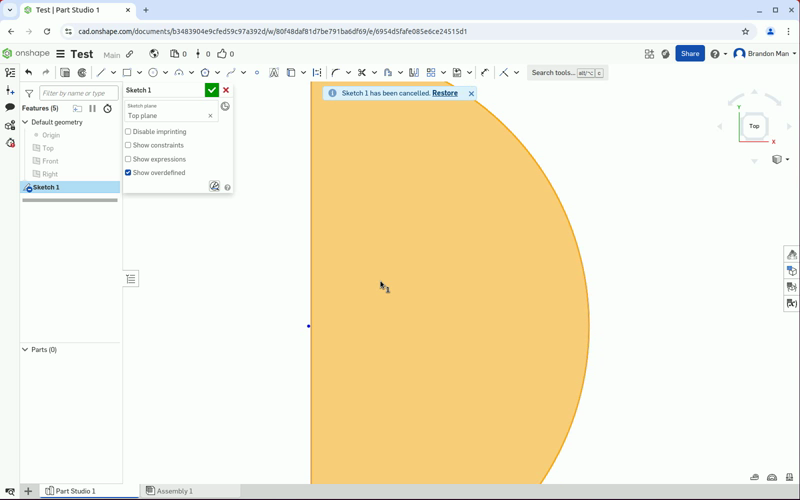
scroll(-6)
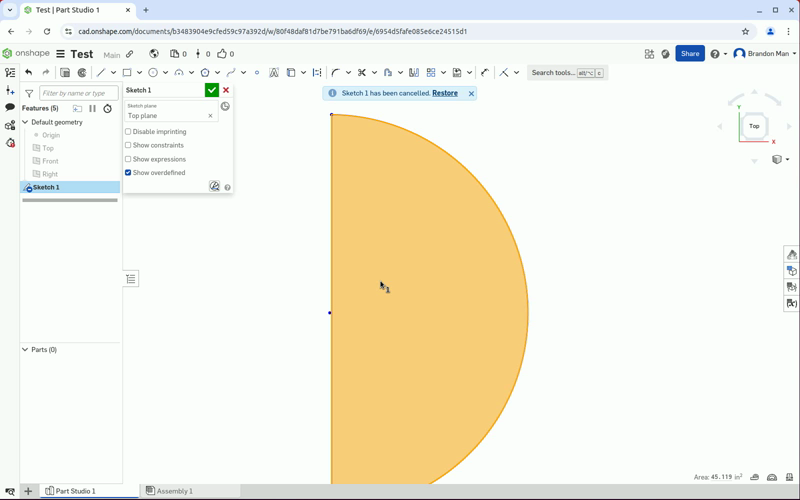
scroll(-6)
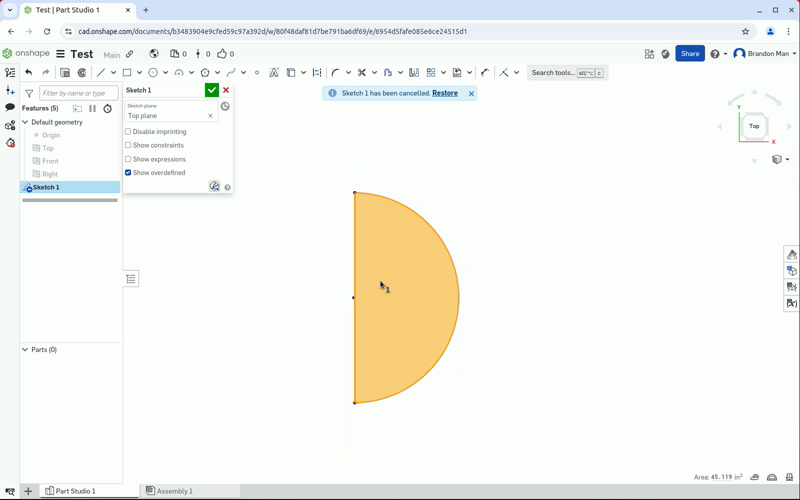
scroll(-6)
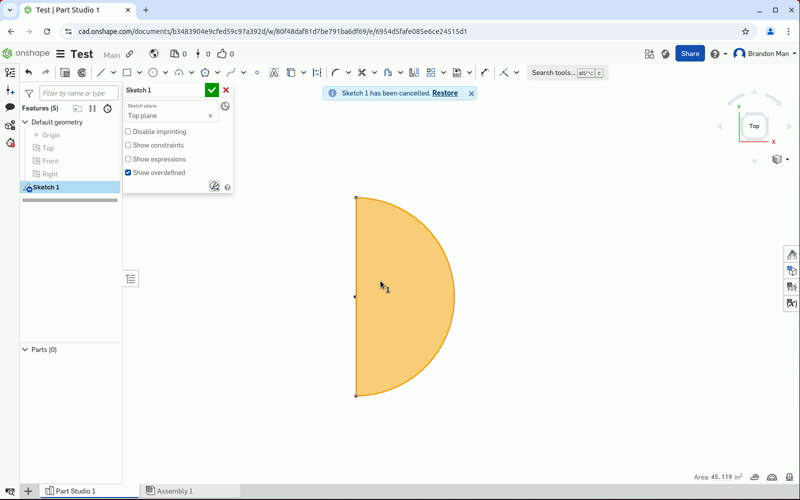
scroll(-6)
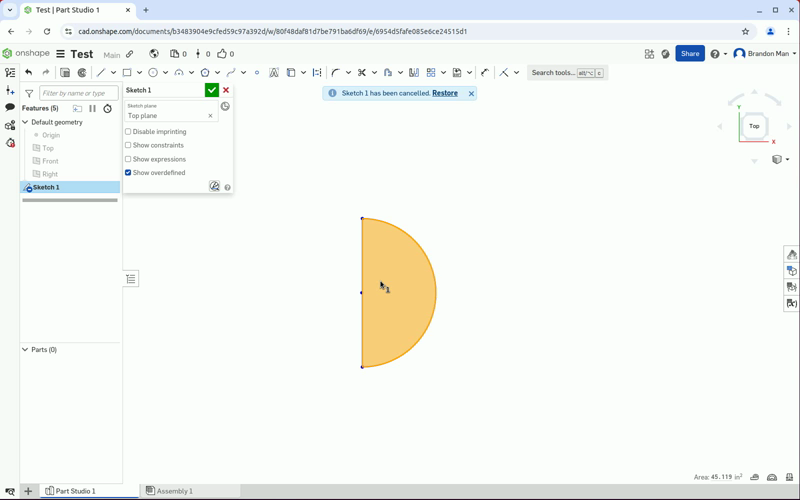
scroll(-6)
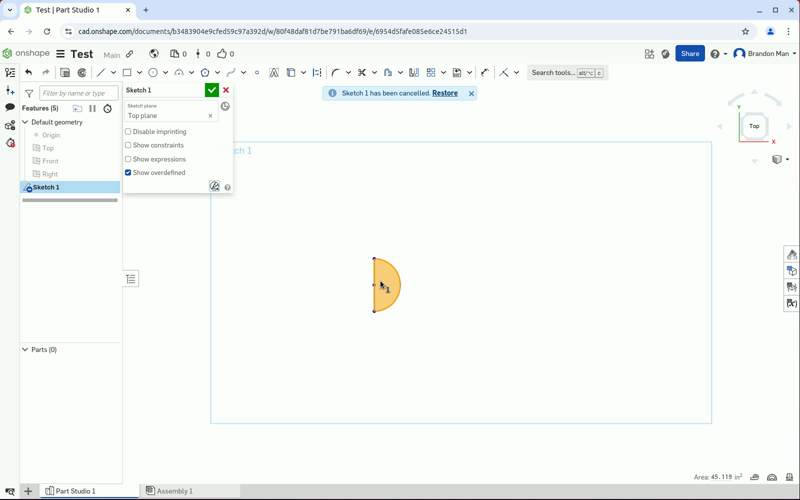
mouse_move(73, 352)
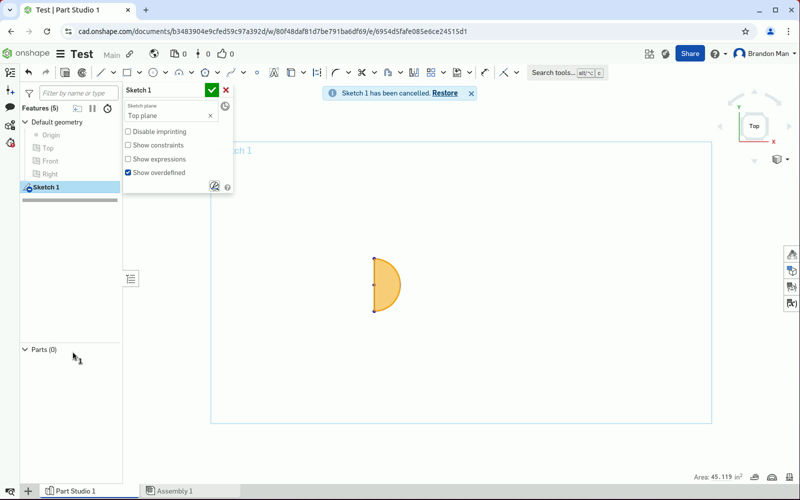
key(shift+y)
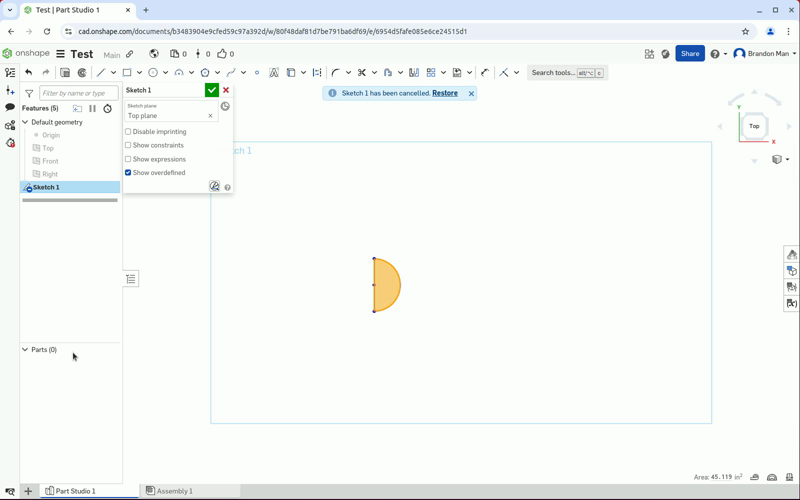
key(shift+e)
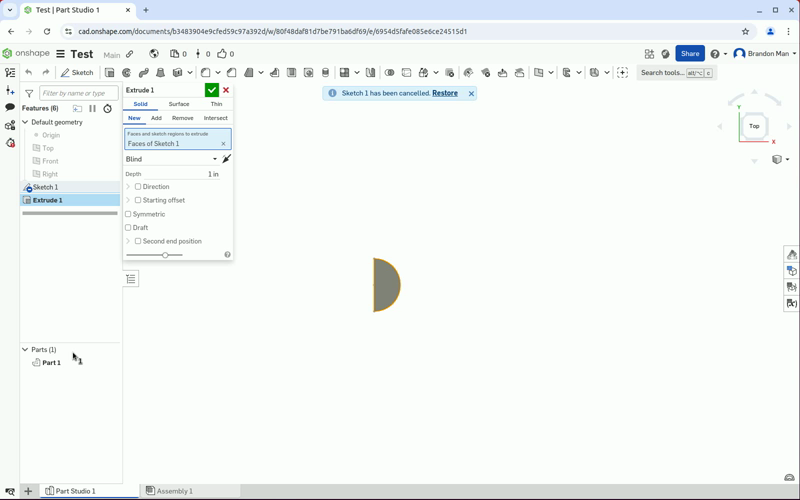
mouse_move(143, 106)
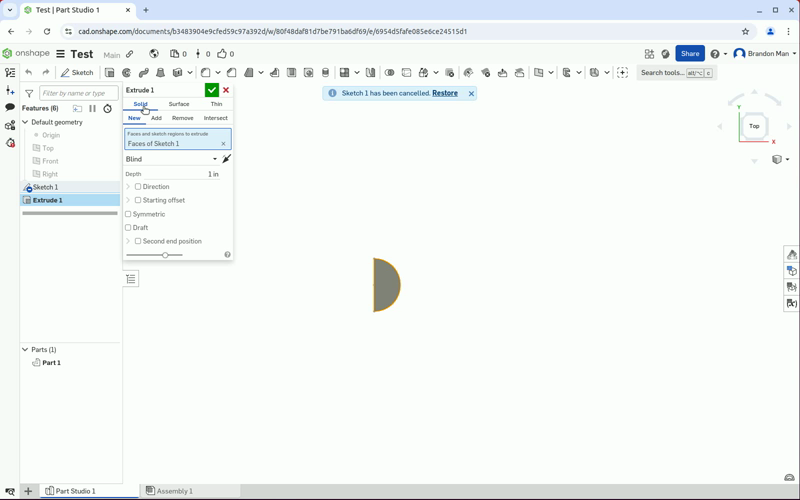
click(143, 106)
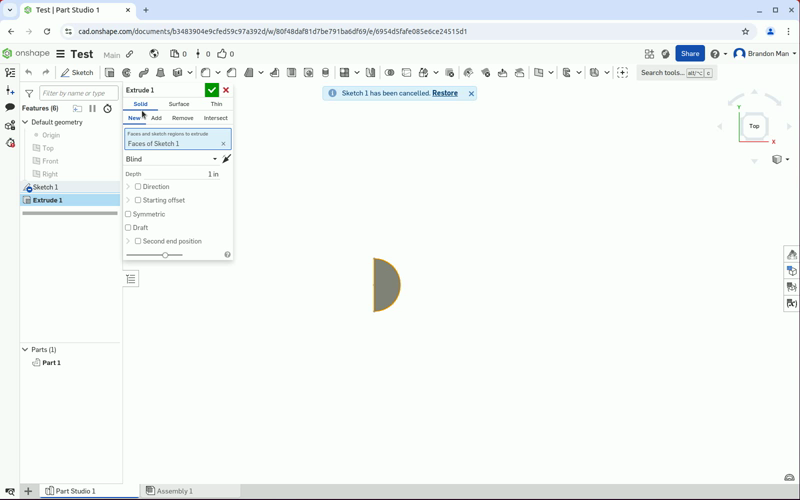
mouse_move(137, 120)
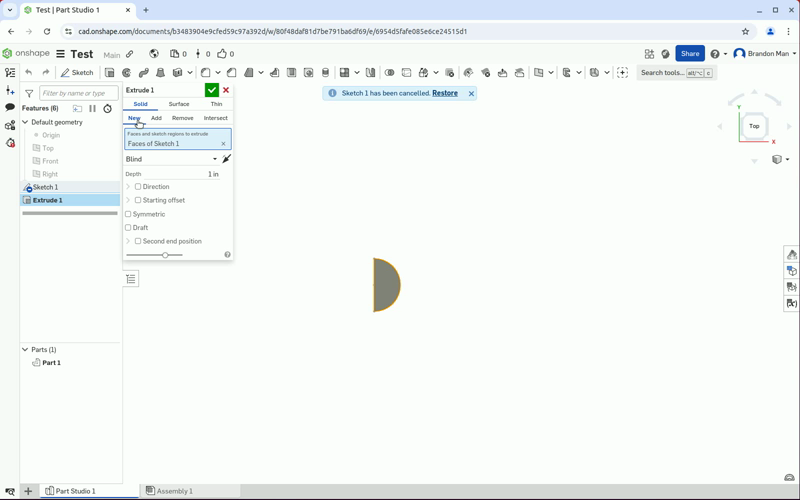
click(137, 120)
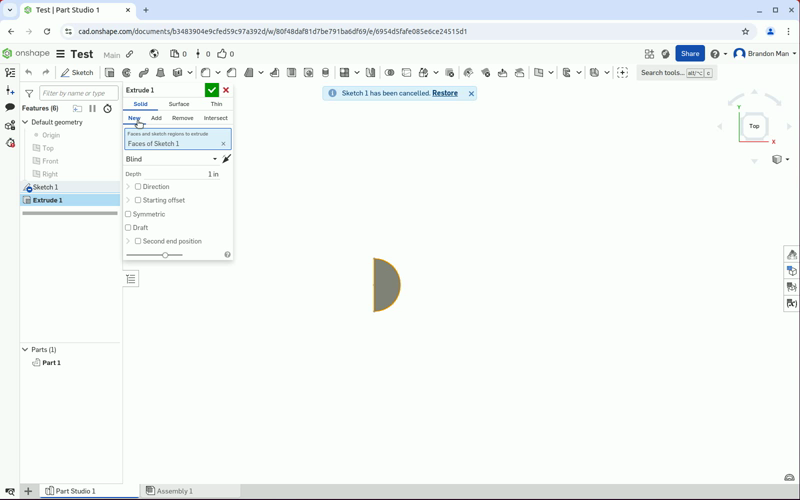
key(tab, 4)
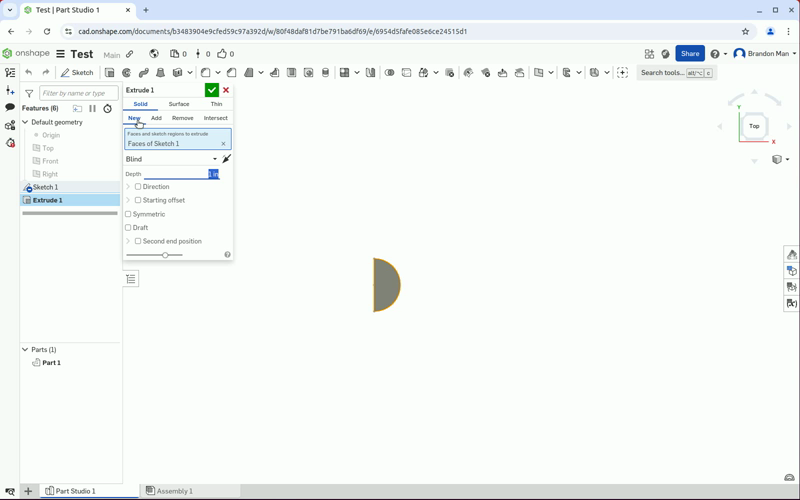
text(0.963)
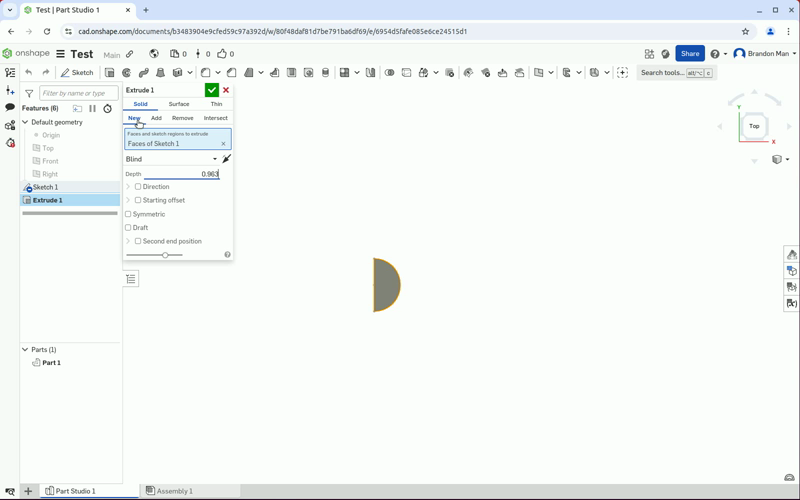
key(enter)
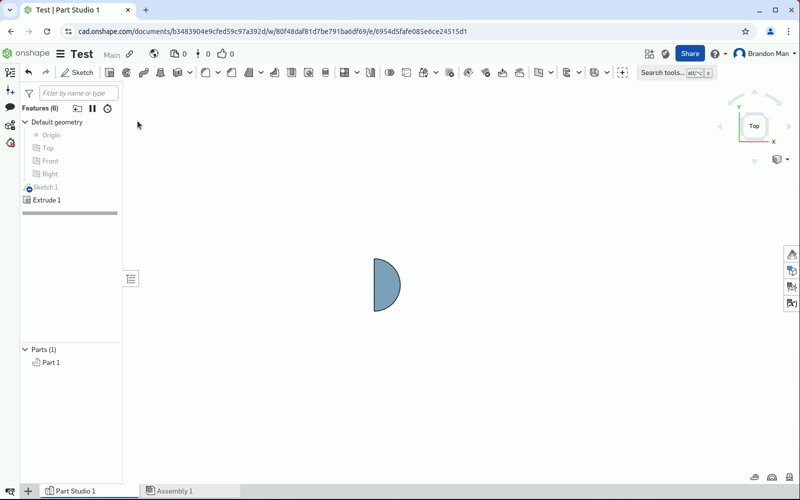
key(shift+h)
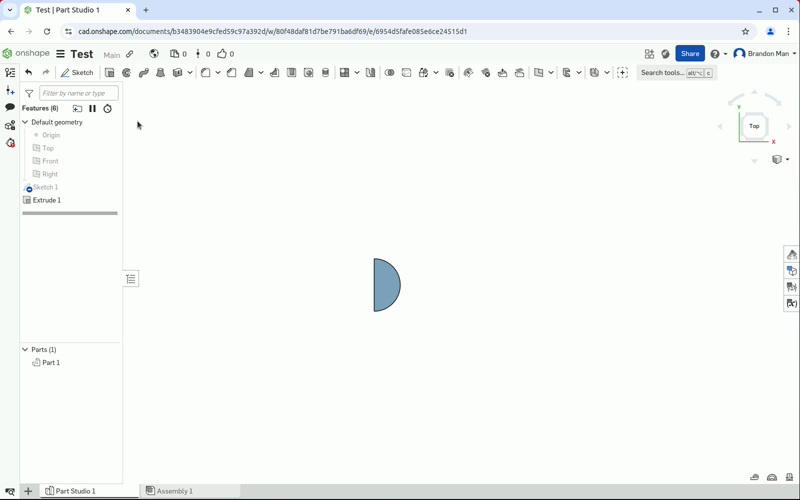
key(shift+h)
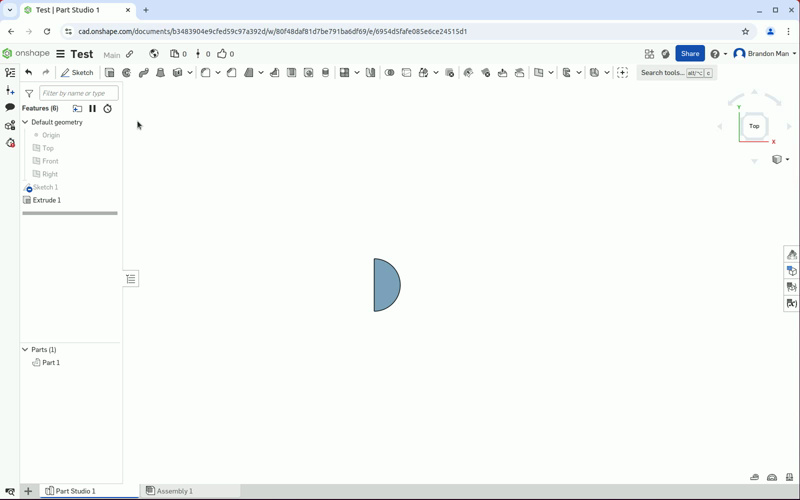
mouse_move(73, 189)
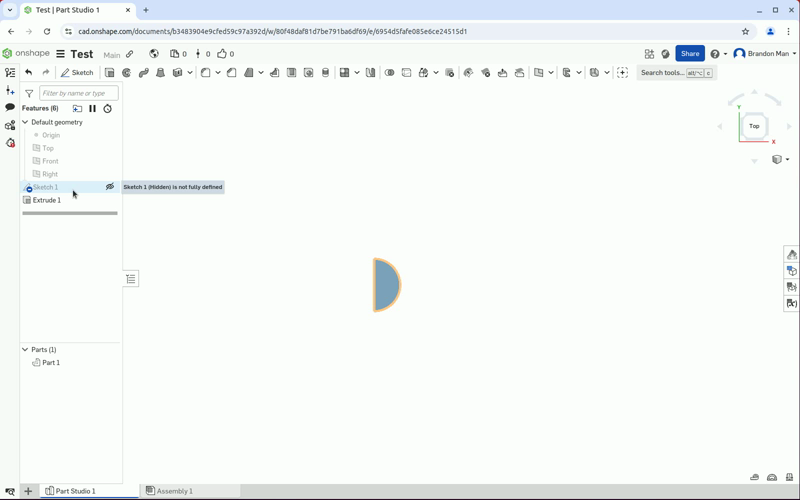
click(73, 189)
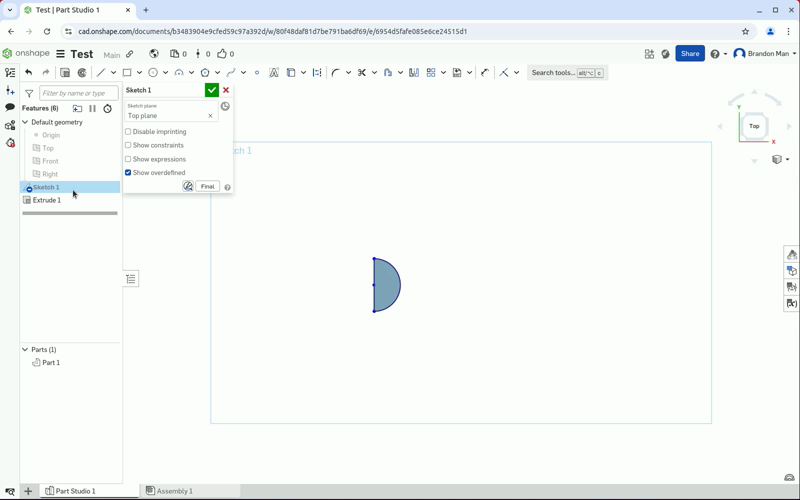
mouse_move(229, 92)
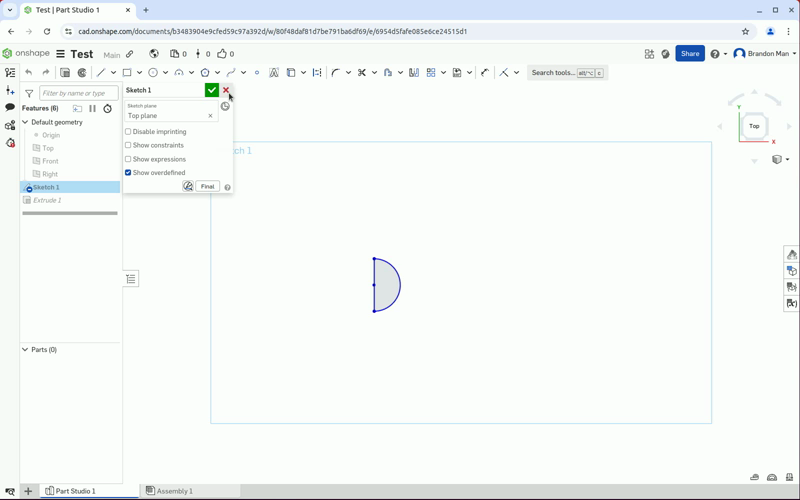
click(229, 92)
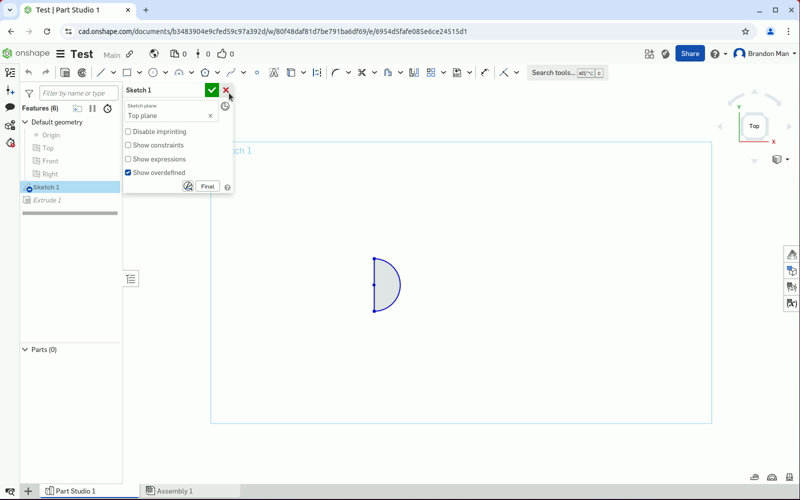
key(shift+s)
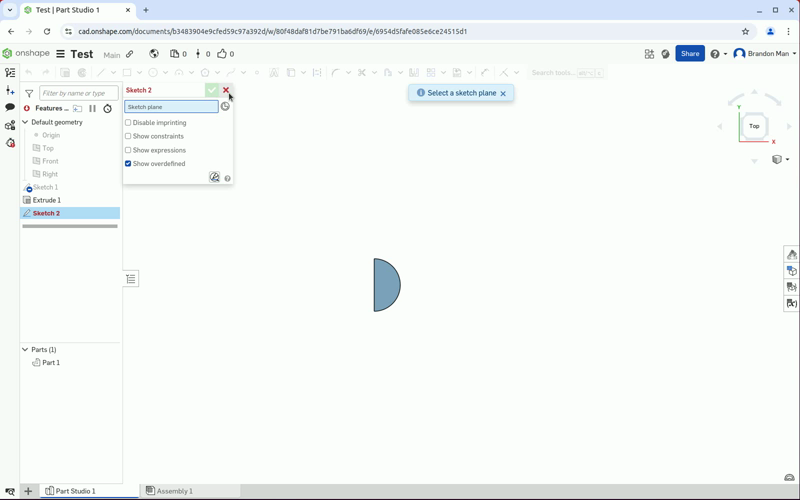
mouse_move(73, 150)
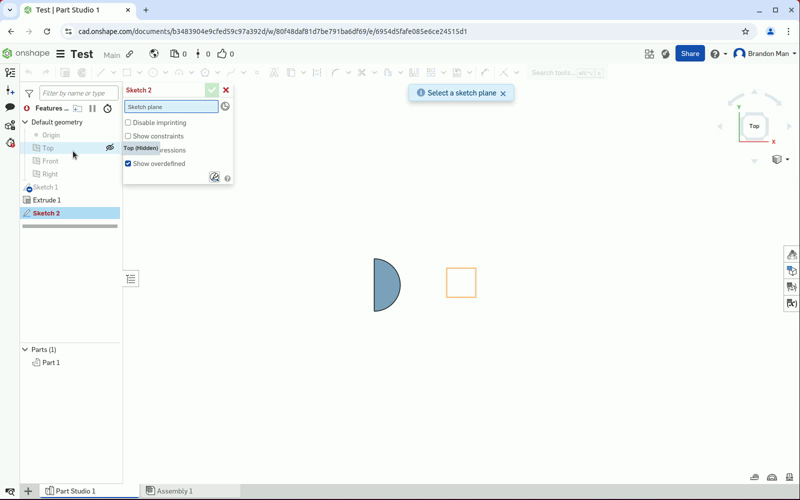
click(73, 150)
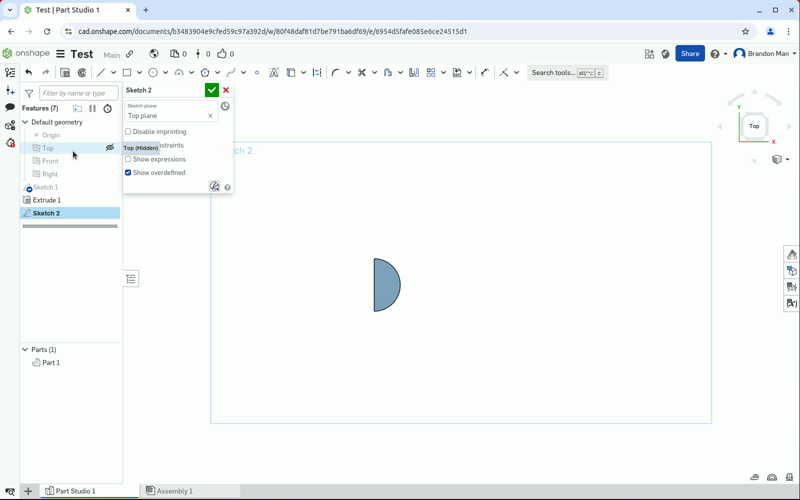
mouse_move(73, 352)
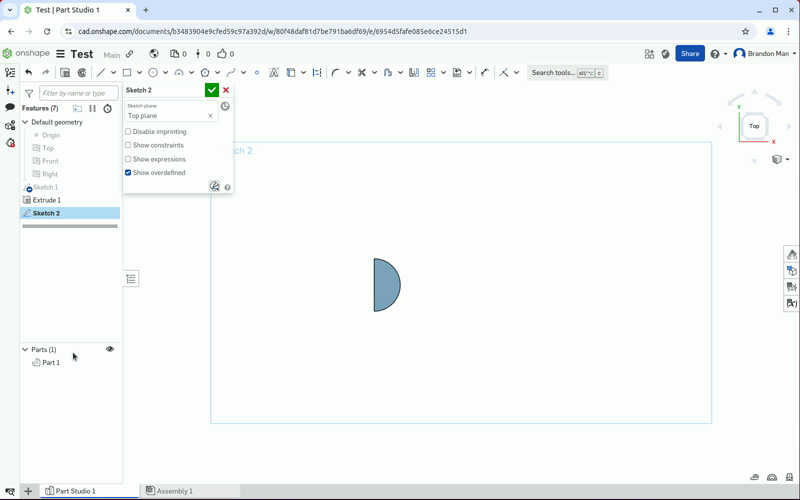
key(y)
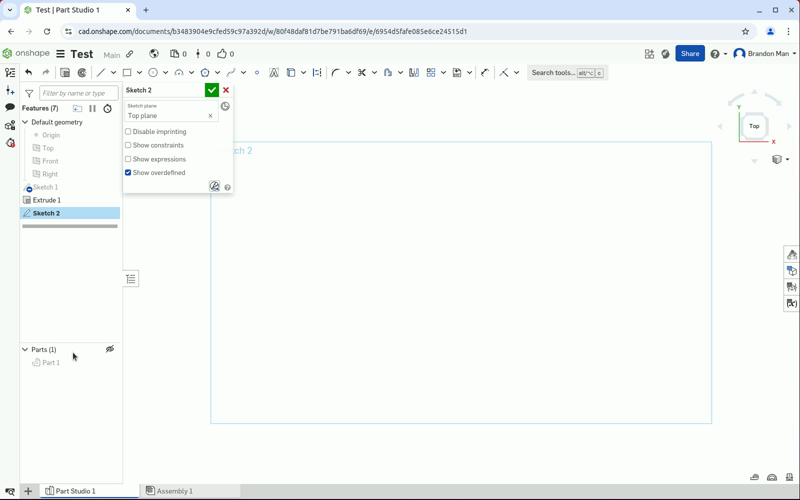
key(l)
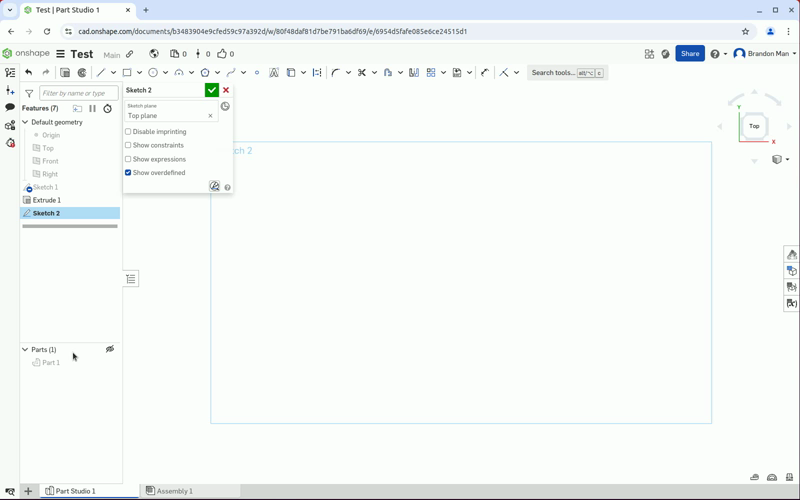
key_down(shift)
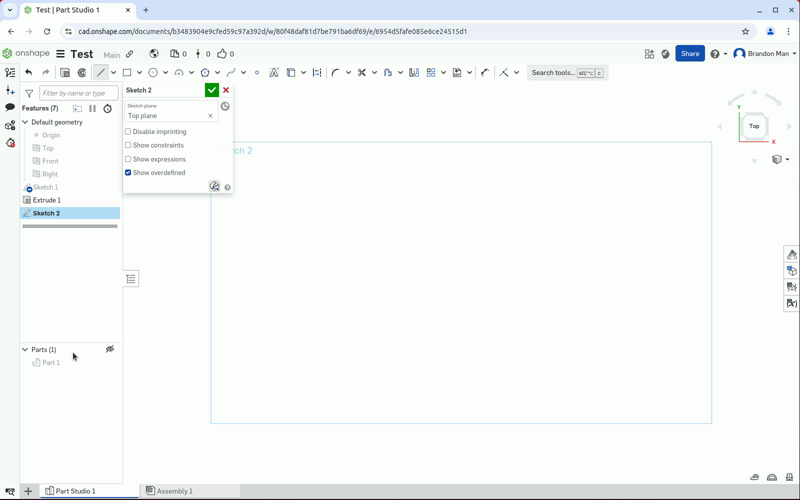
mouse_move(374, 311)
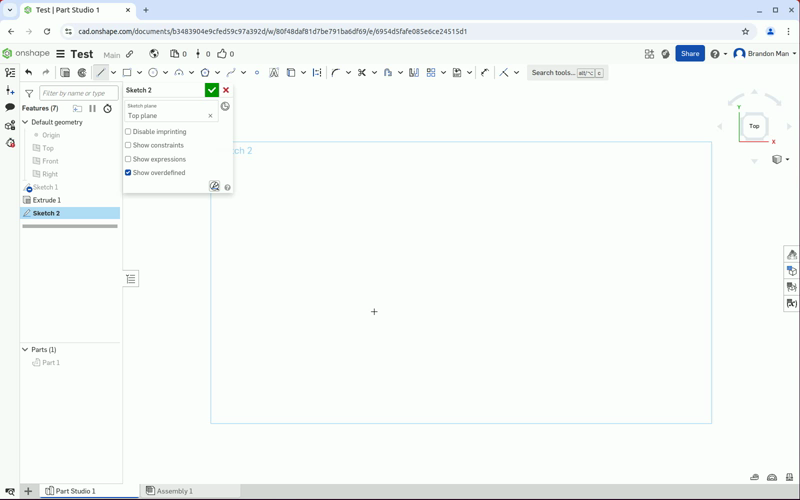
click(374, 311)
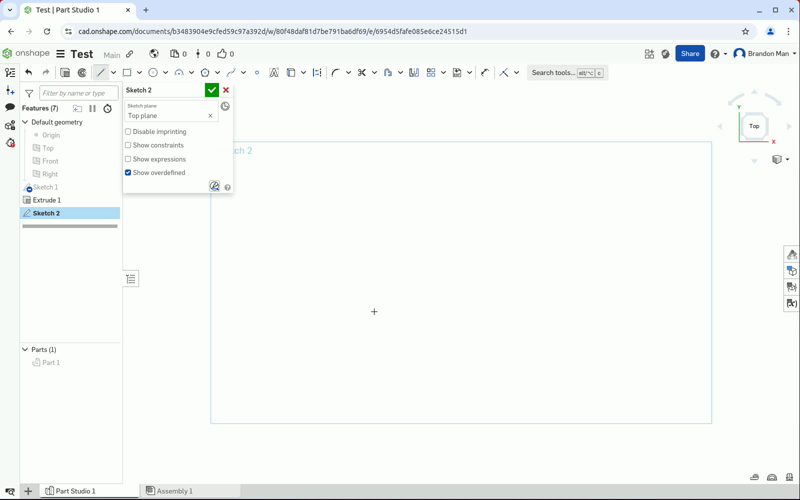
key_up(shift)
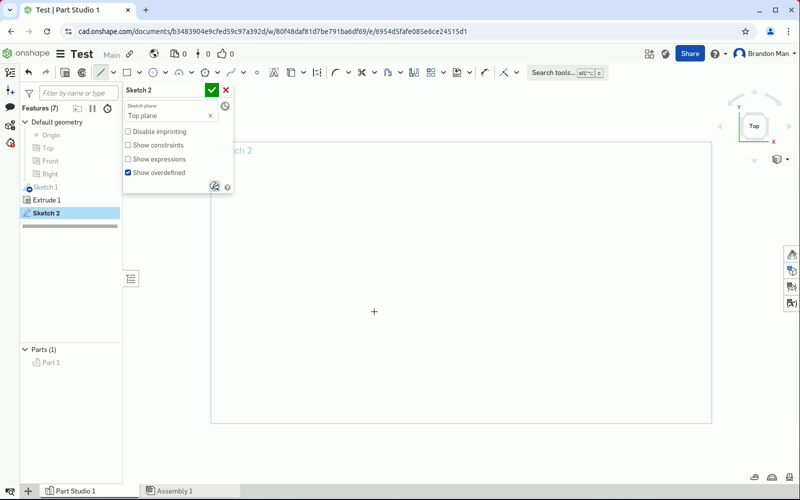
key_down(shift)
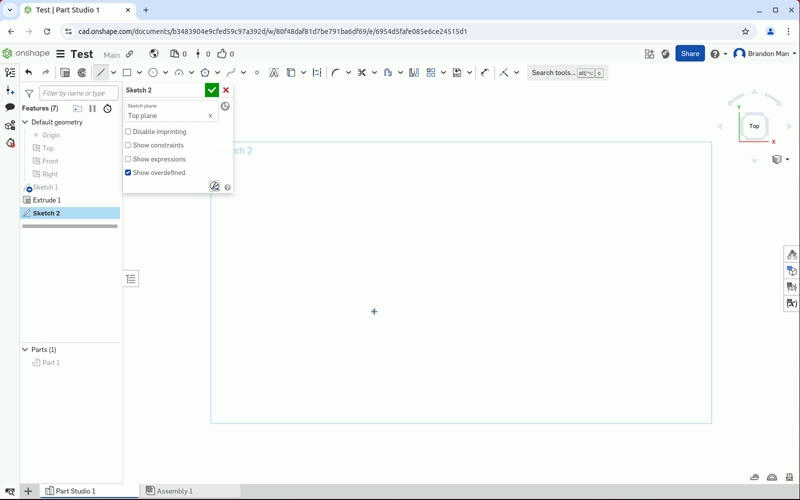
mouse_move(477, 311)
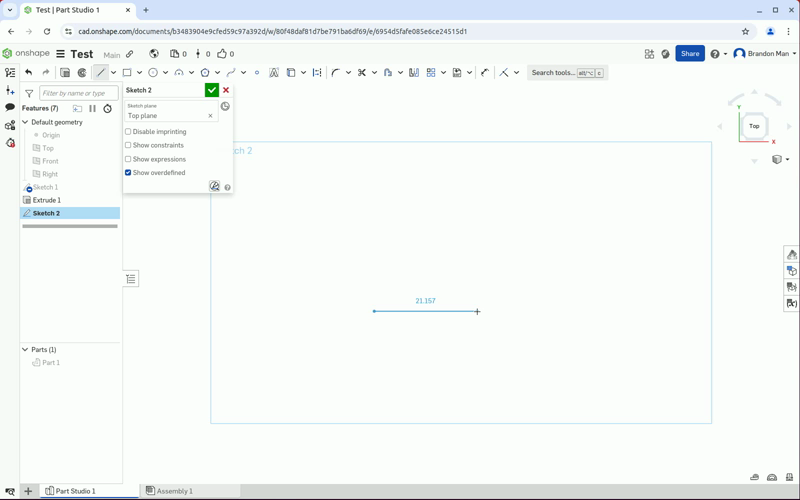
click(477, 311)
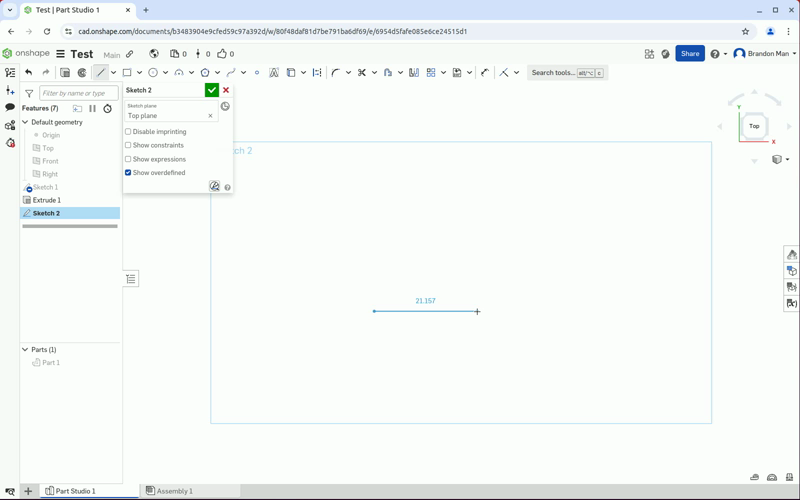
key_up(shift)
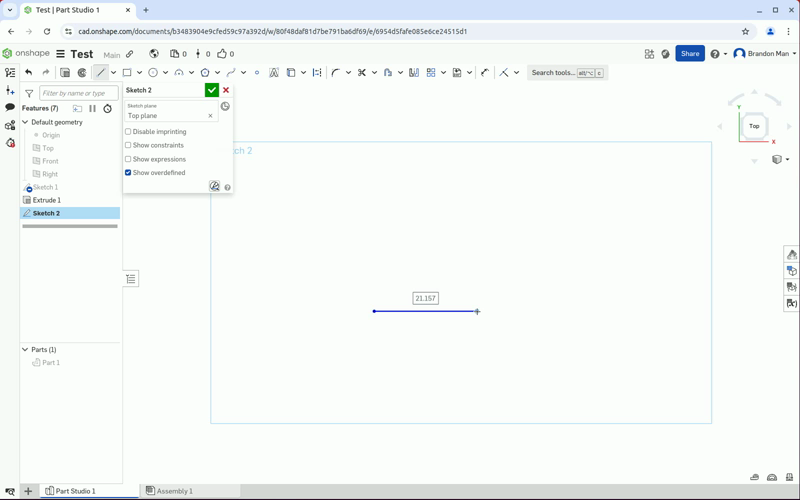
key_down(shift)
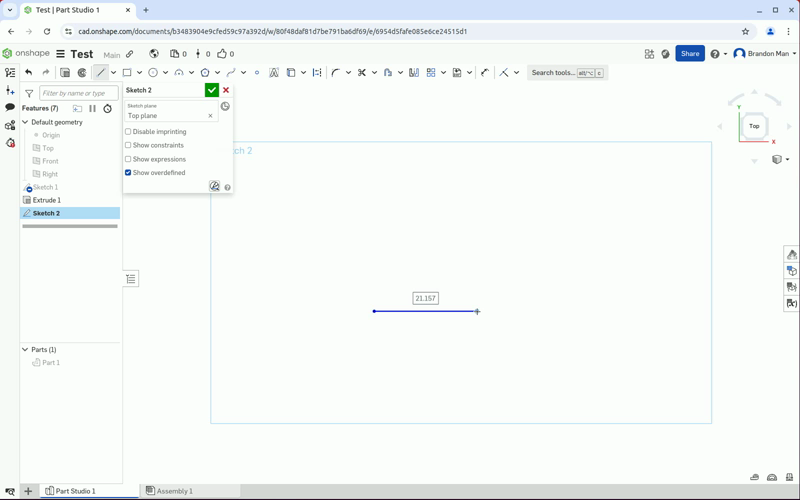
mouse_move(507, 311)
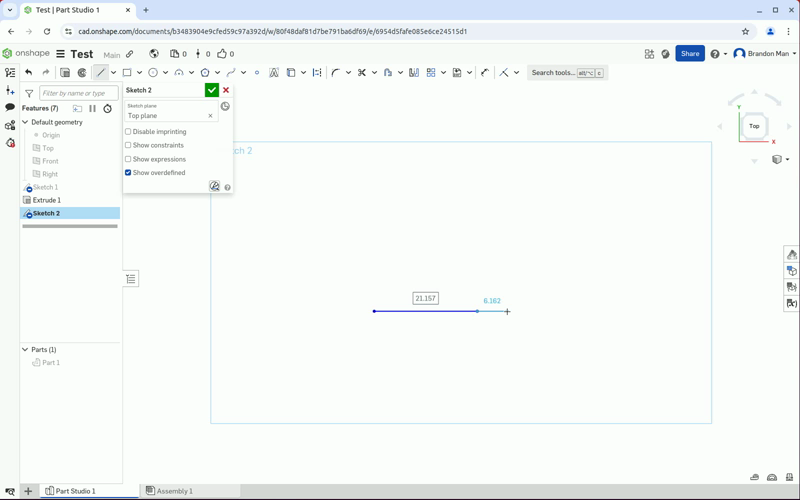
mouse_move(477, 258)
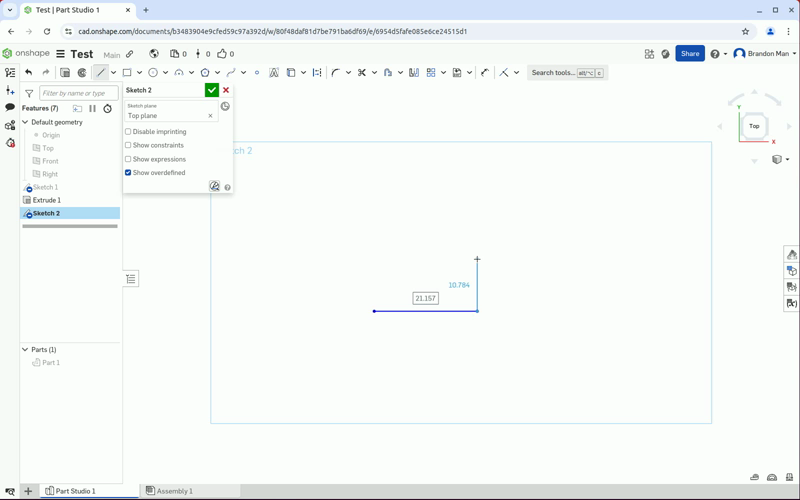
click(477, 258)
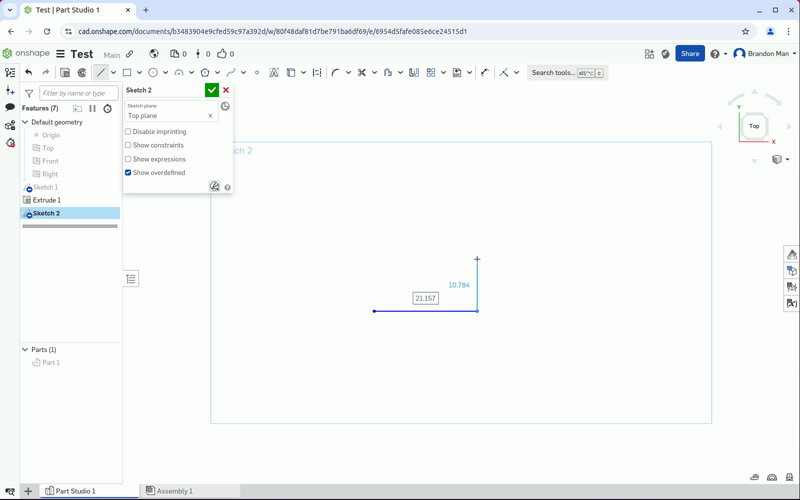
key_up(shift)
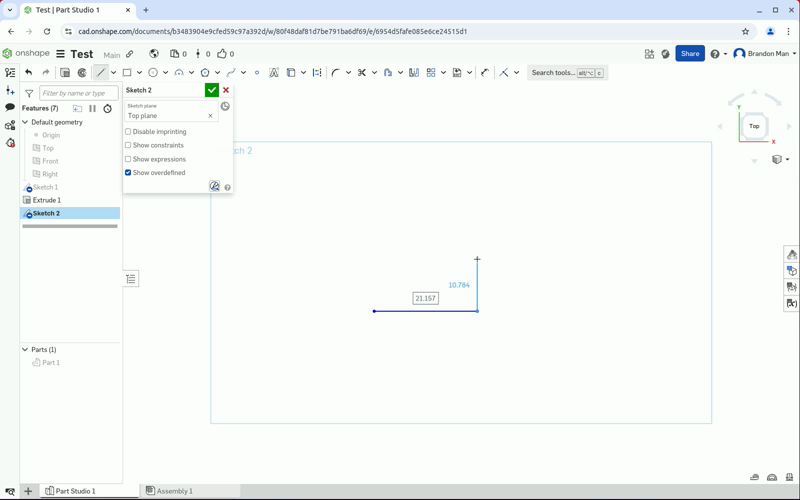
key_down(shift)
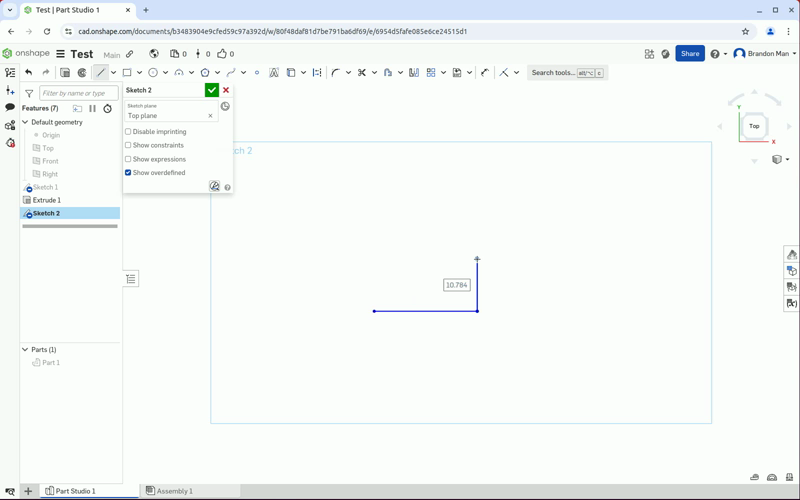
mouse_move(374, 258)
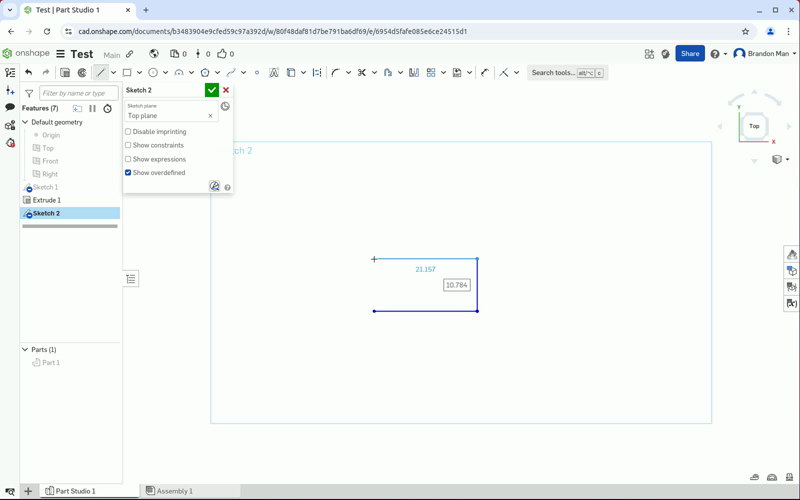
click(374, 258)
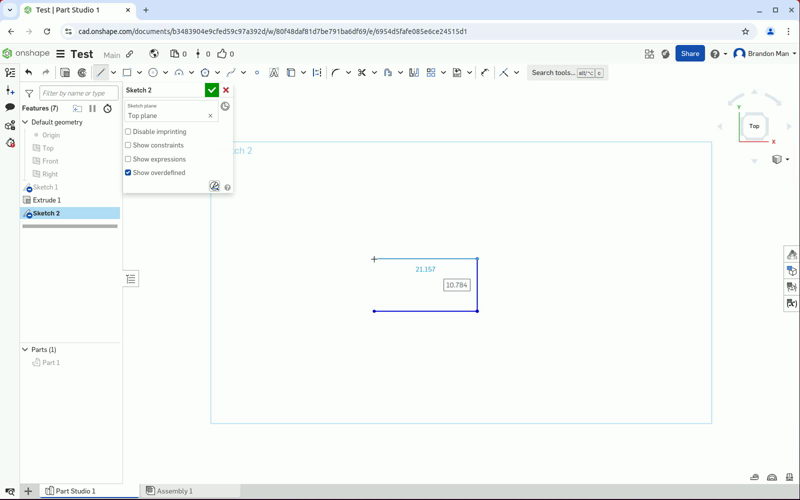
key_up(shift)
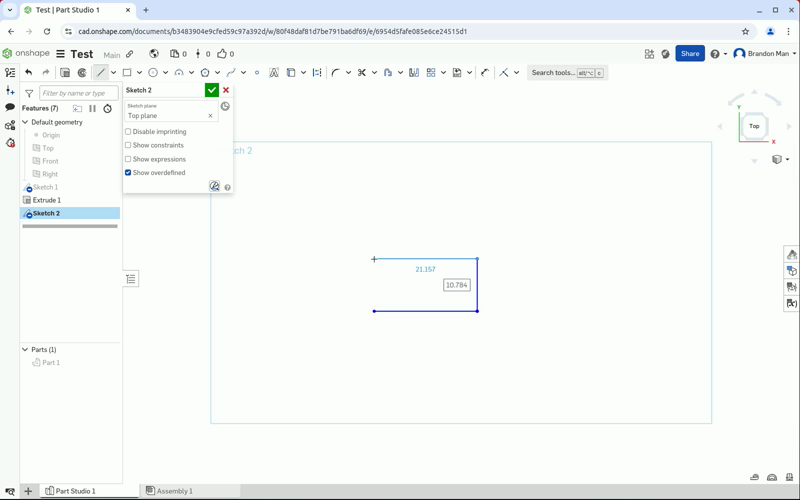
key(esc)
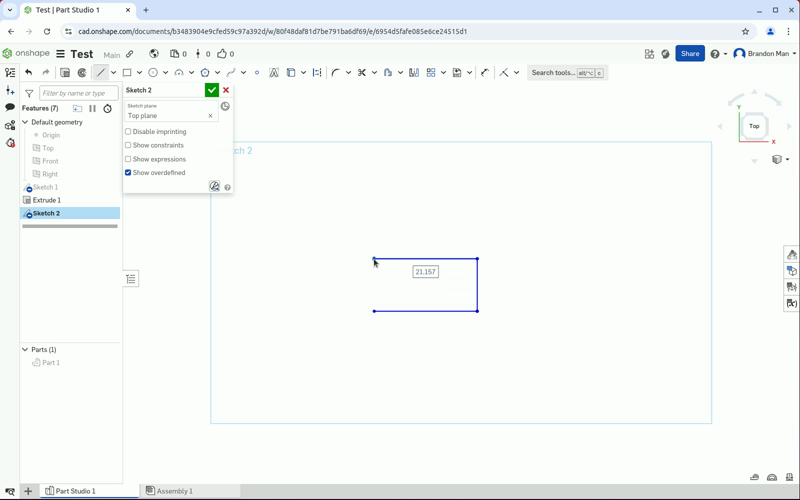
key(a)
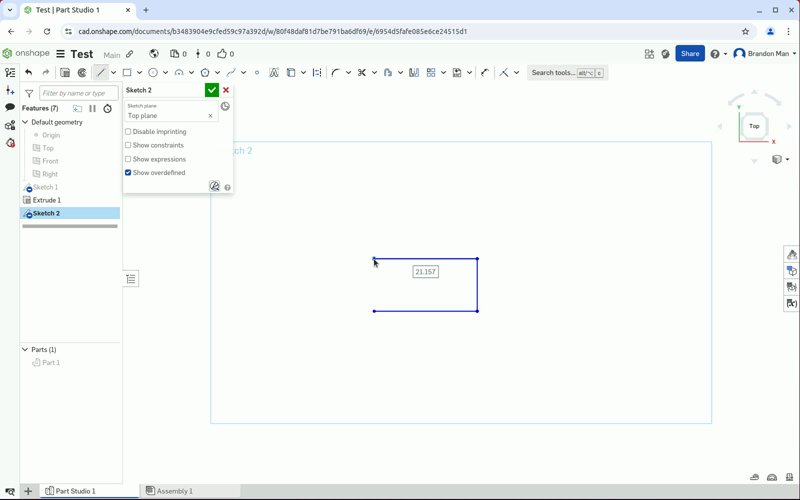
mouse_move(374, 258)
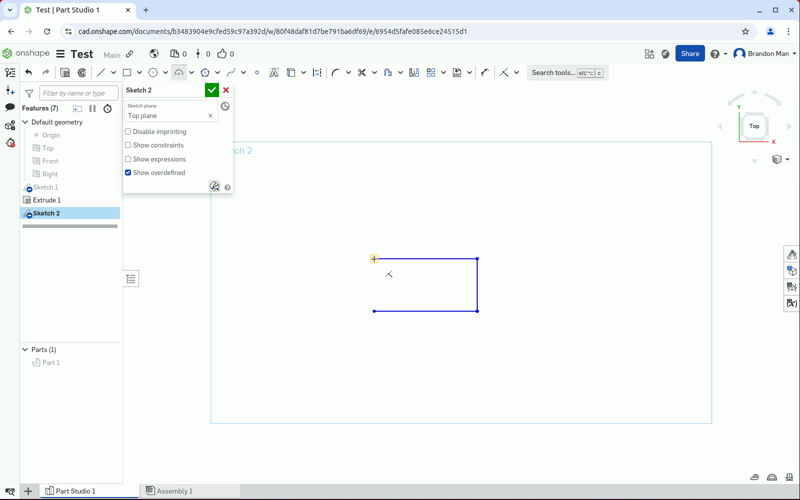
click(374, 258)
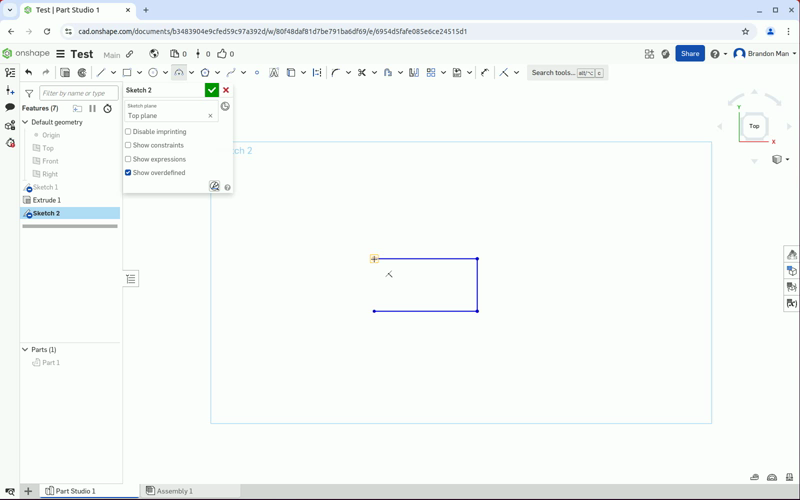
mouse_move(374, 311)
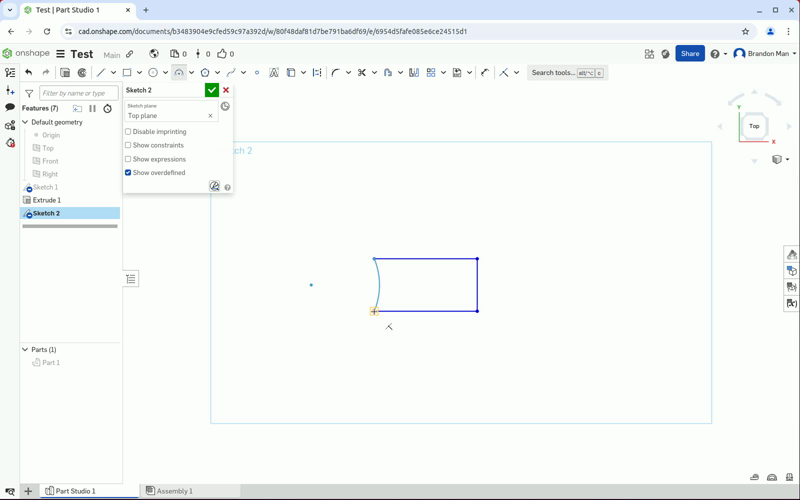
click(374, 311)
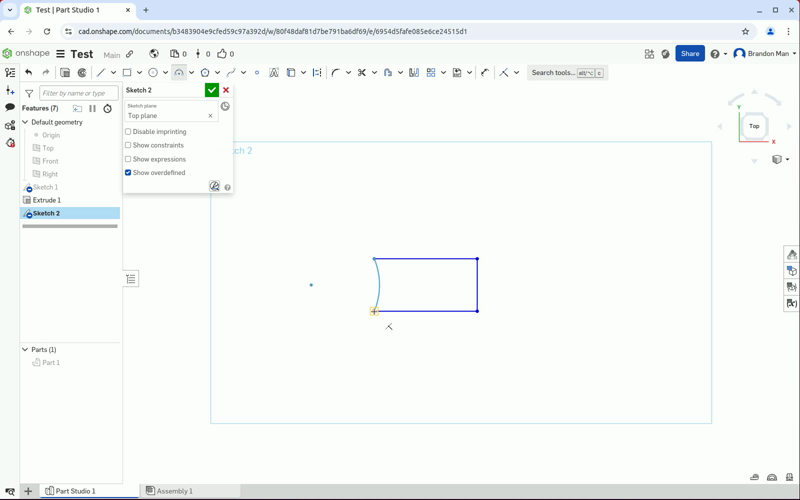
key_down(shift)
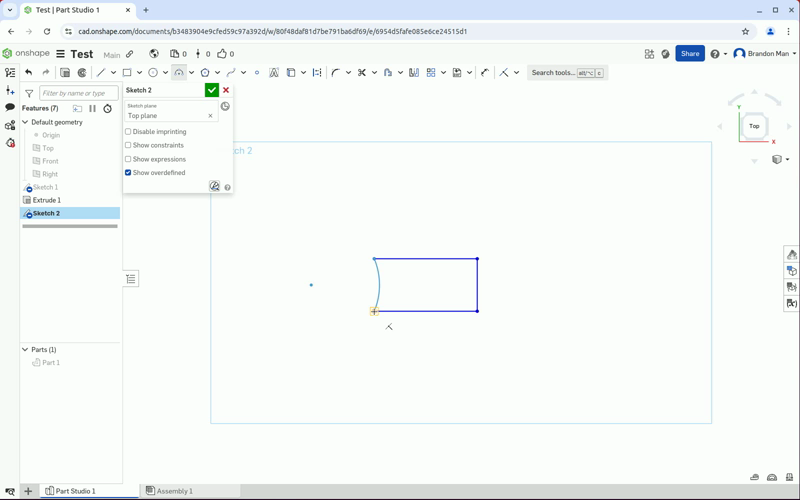
mouse_move(400, 285)
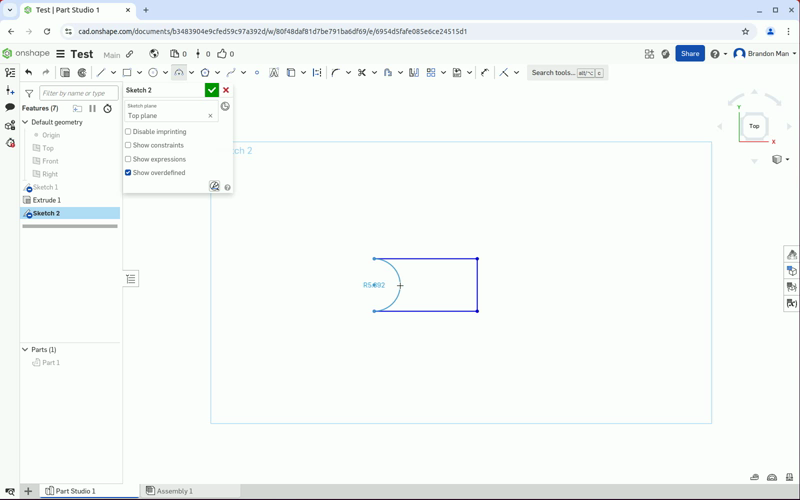
click(400, 285)
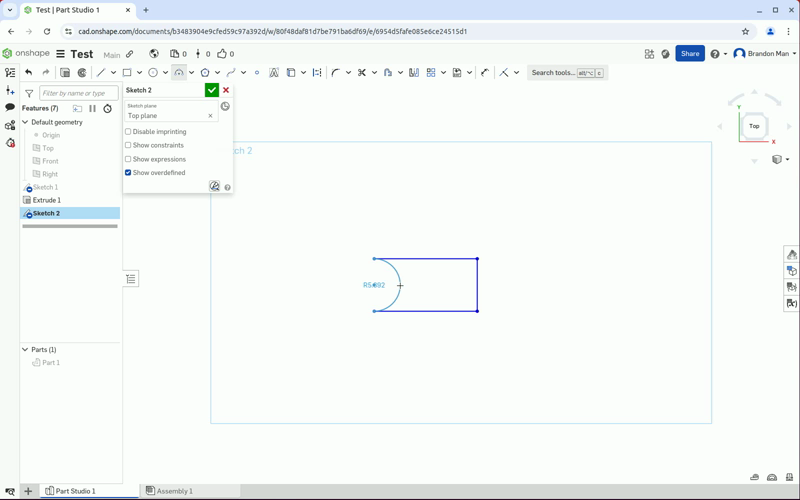
key_up(shift)
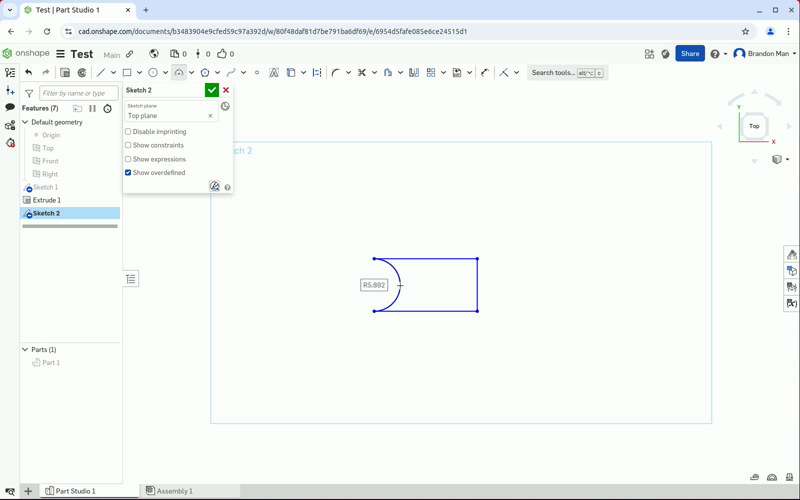
key(esc)
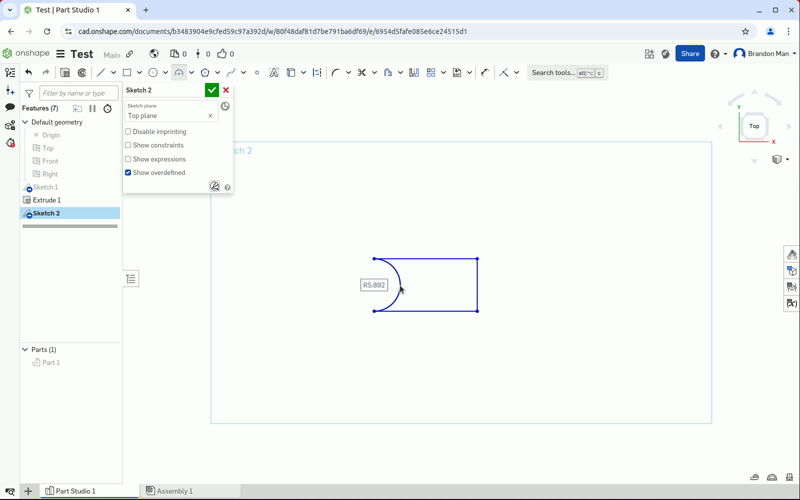
mouse_move(392, 282)
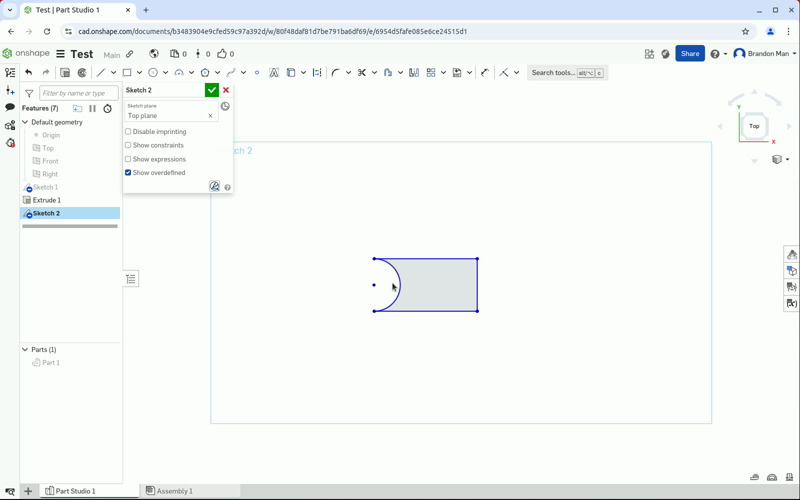
scroll(6)
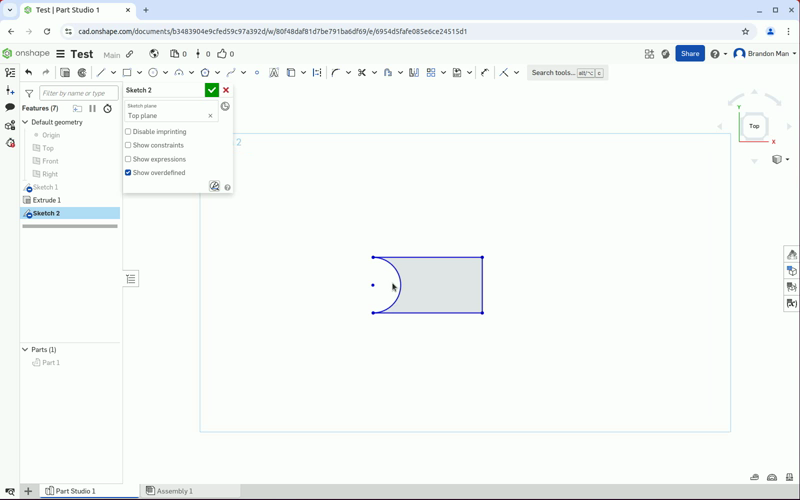
scroll(6)
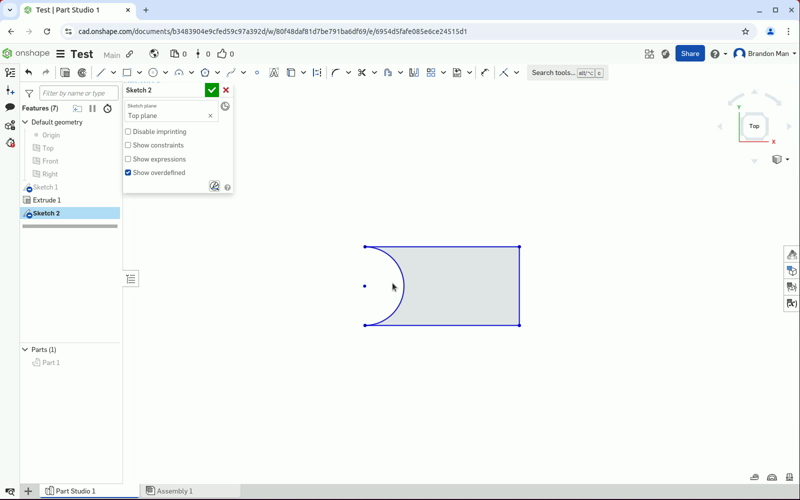
scroll(6)
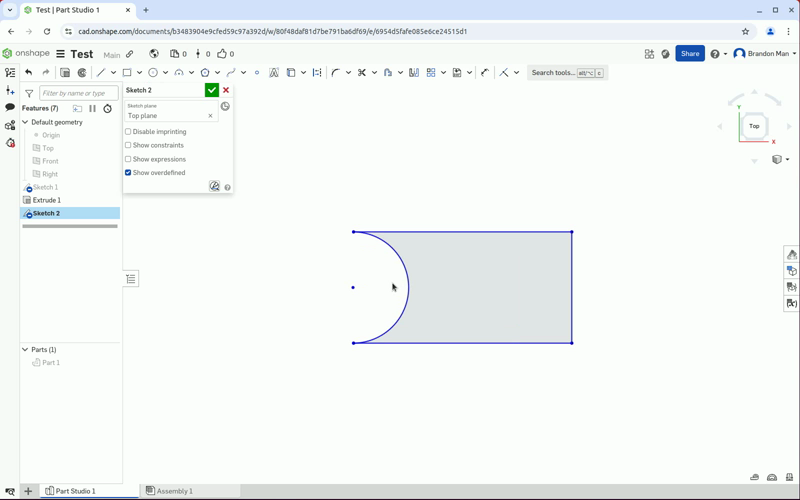
scroll(6)
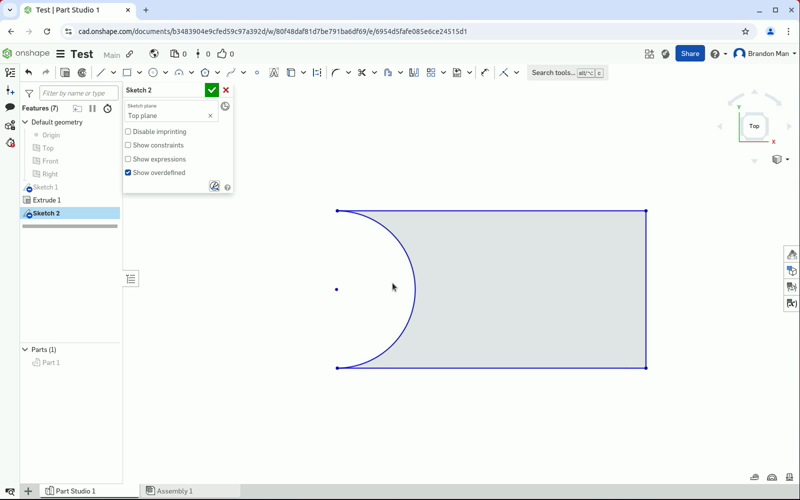
scroll(6)
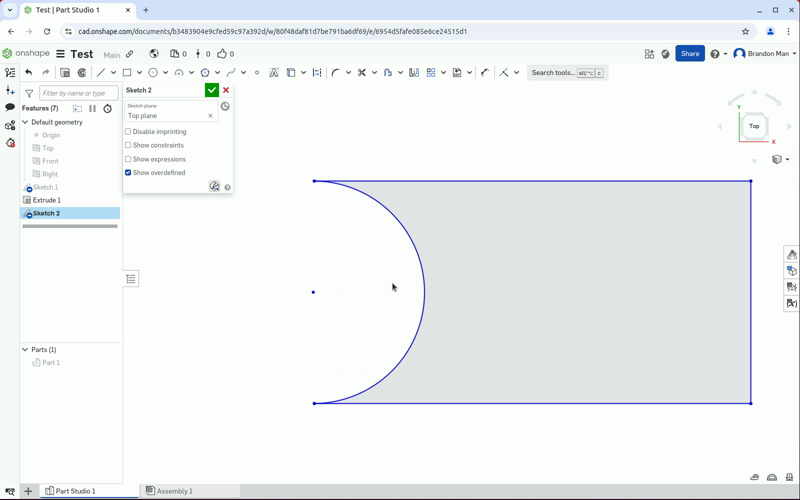
scroll(6)
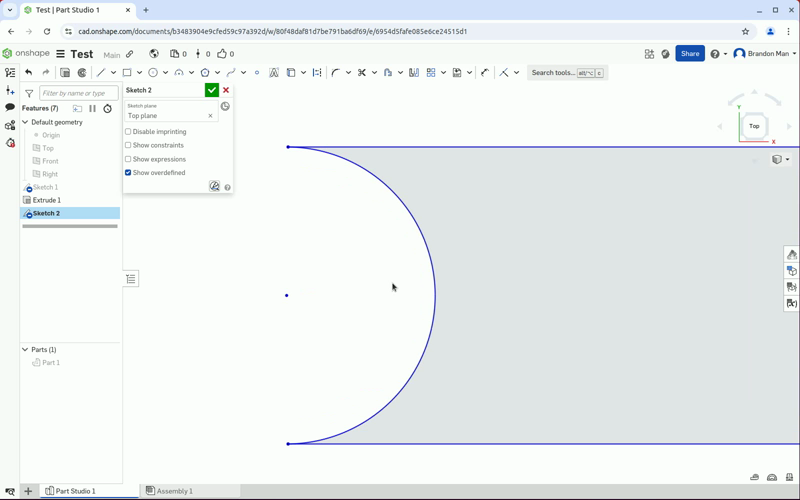
scroll(6)
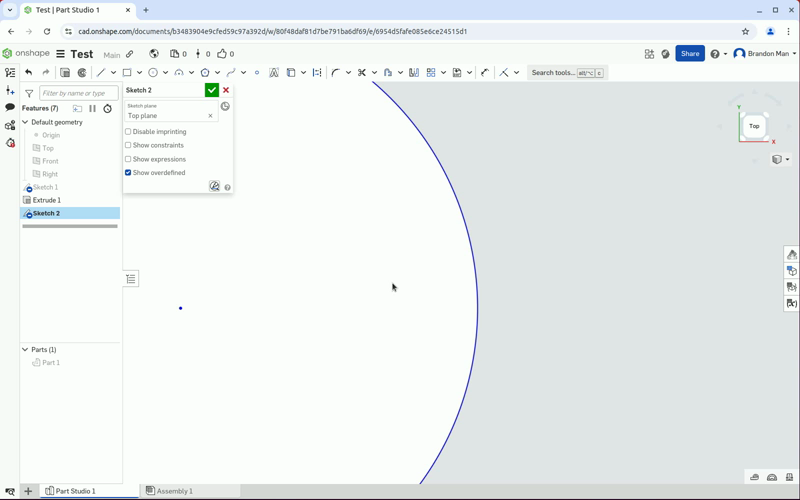
click(392, 282)
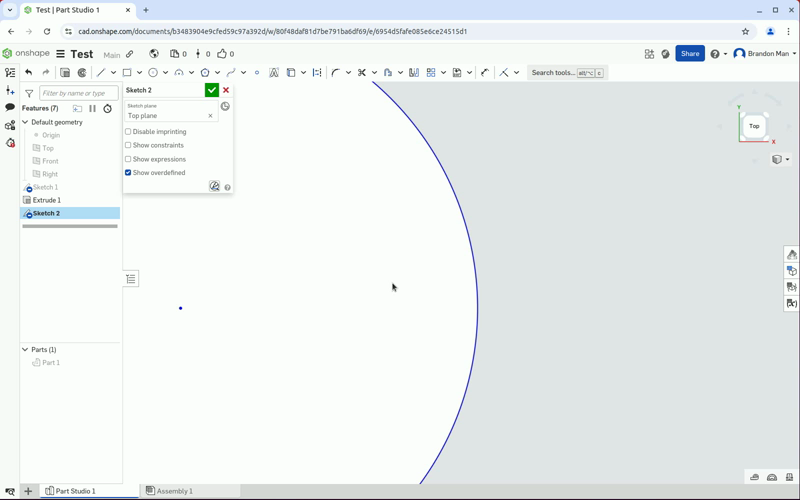
scroll(-6)
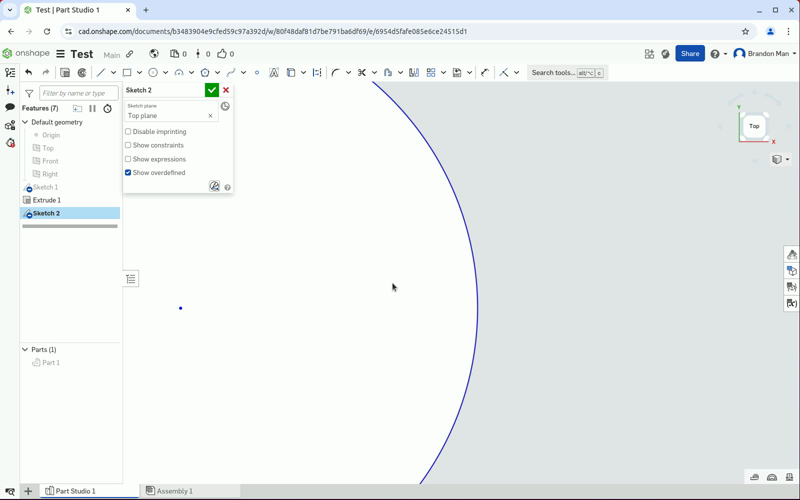
scroll(-6)
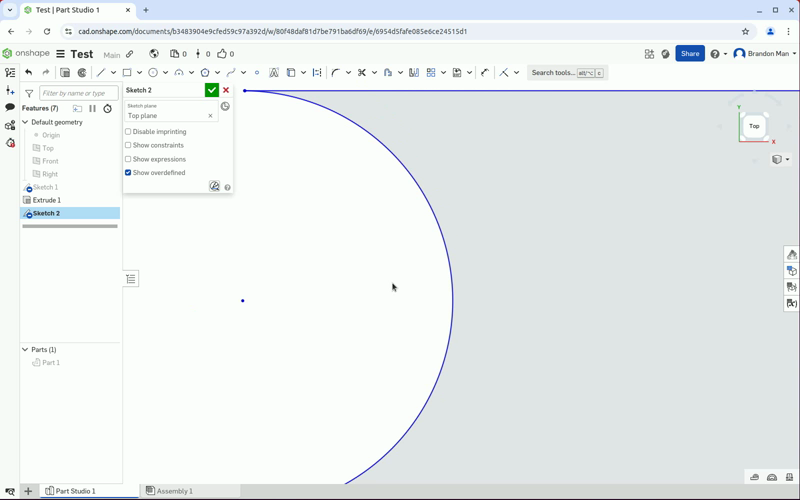
scroll(-6)
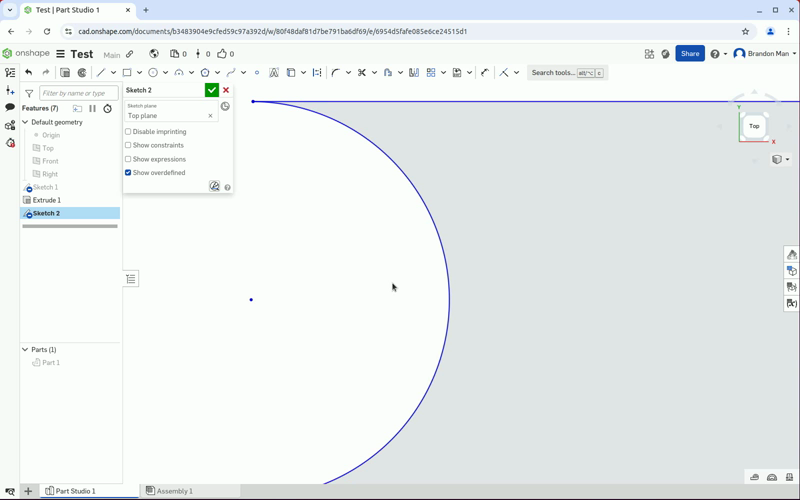
scroll(-6)
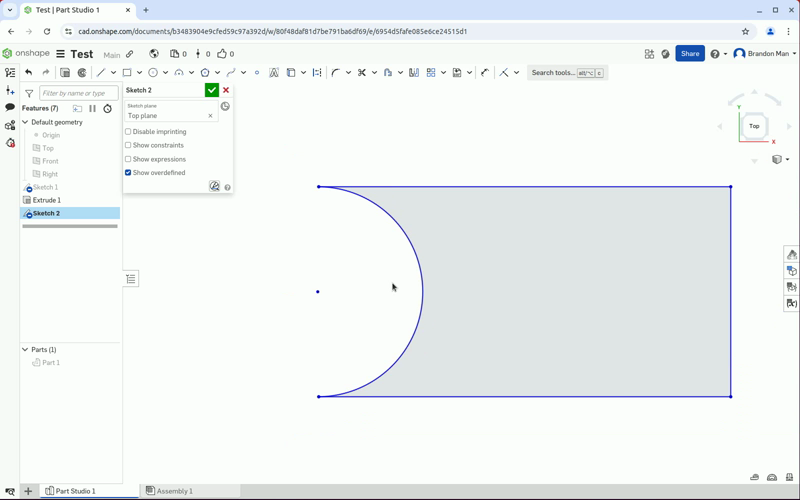
scroll(-6)
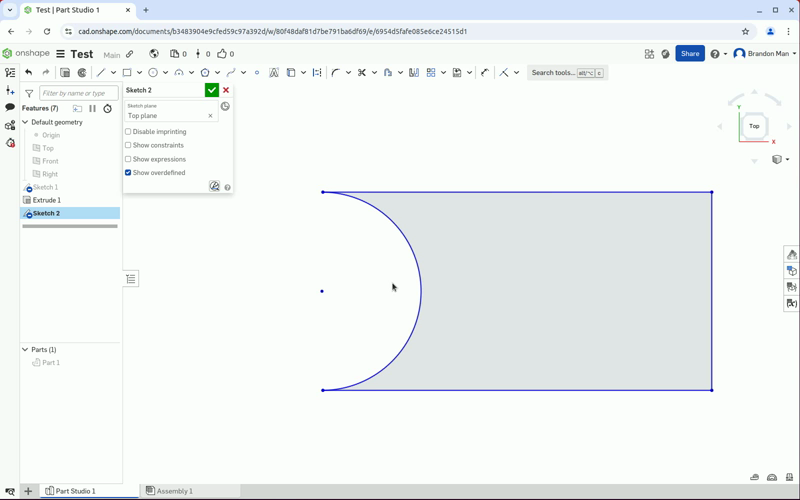
scroll(-6)
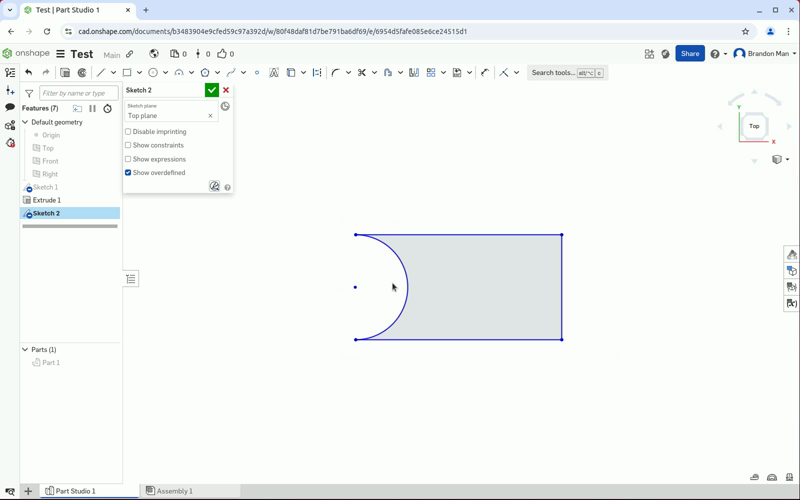
scroll(-6)
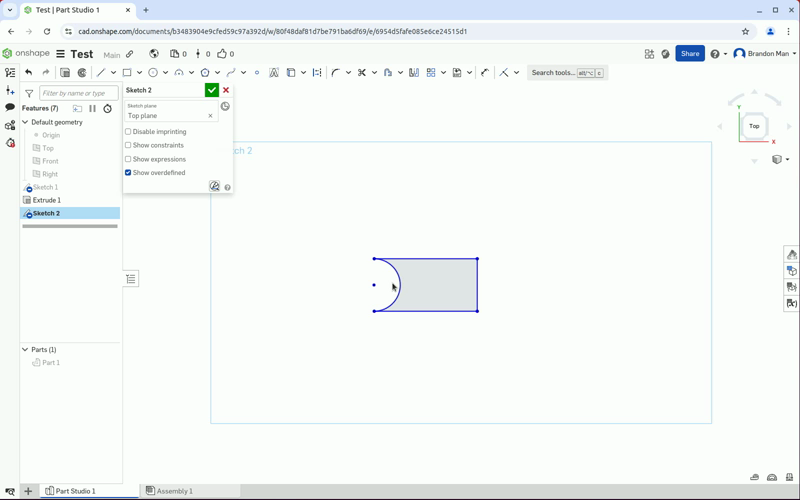
mouse_move(73, 352)
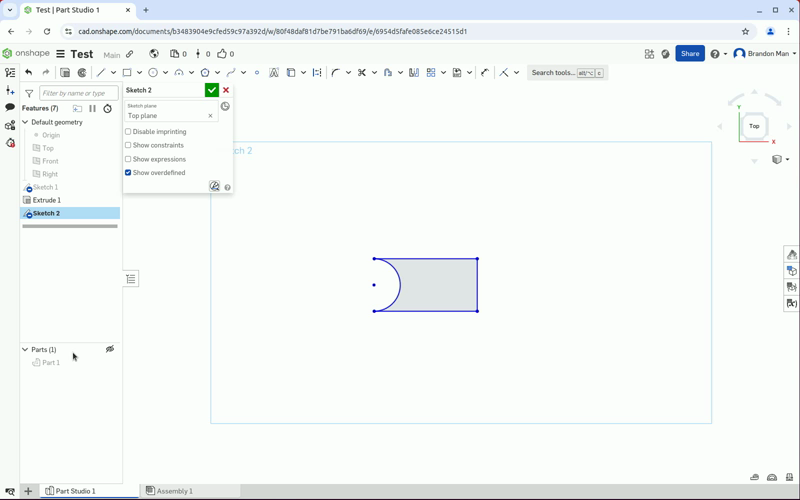
key(shift+y)
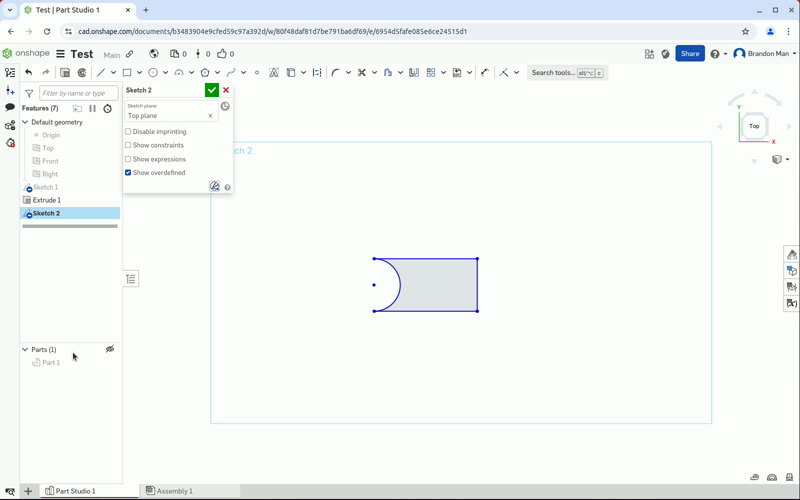
key(shift+e)
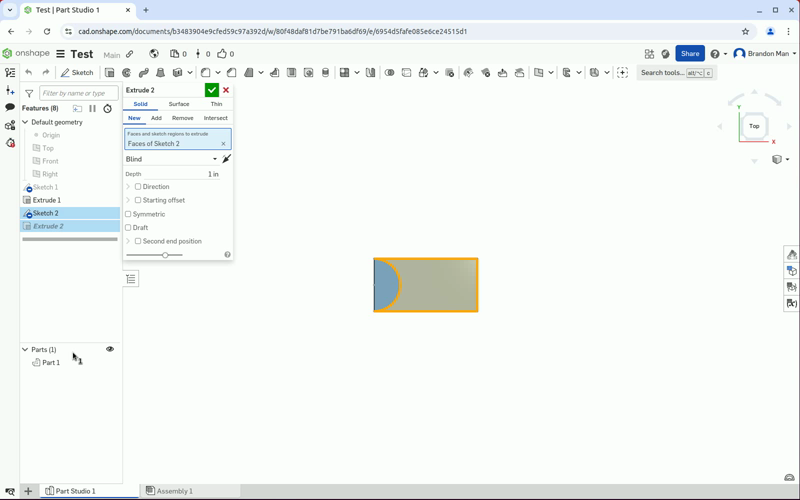
mouse_move(143, 106)
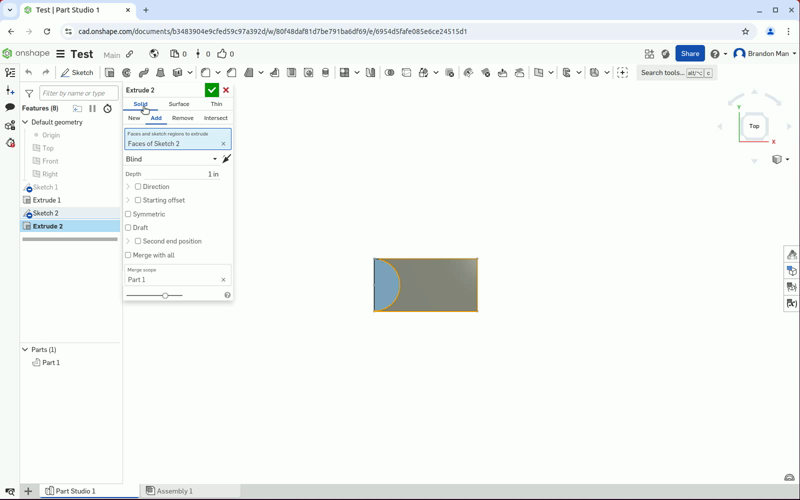
click(143, 106)
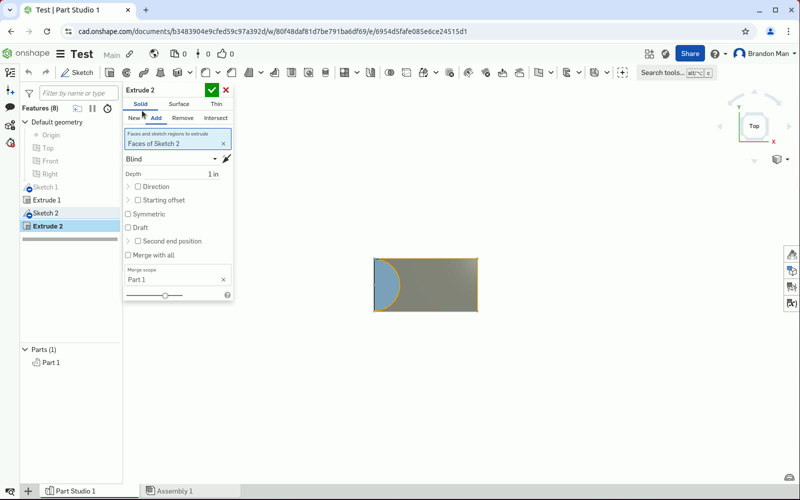
mouse_move(137, 120)
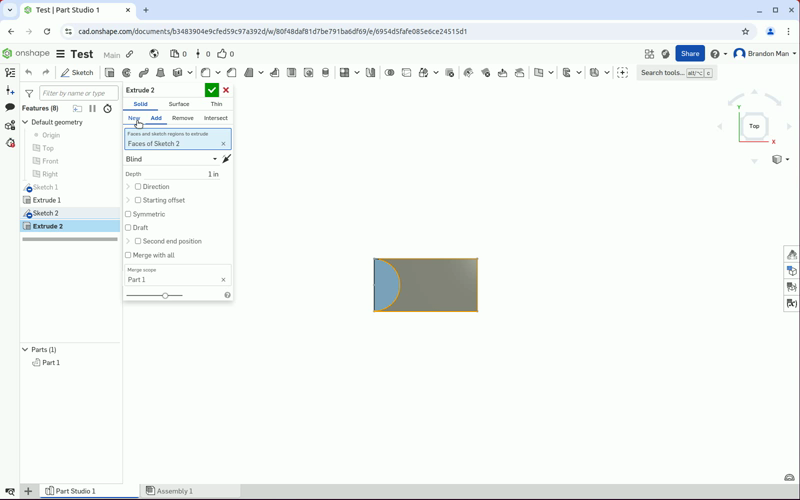
click(137, 120)
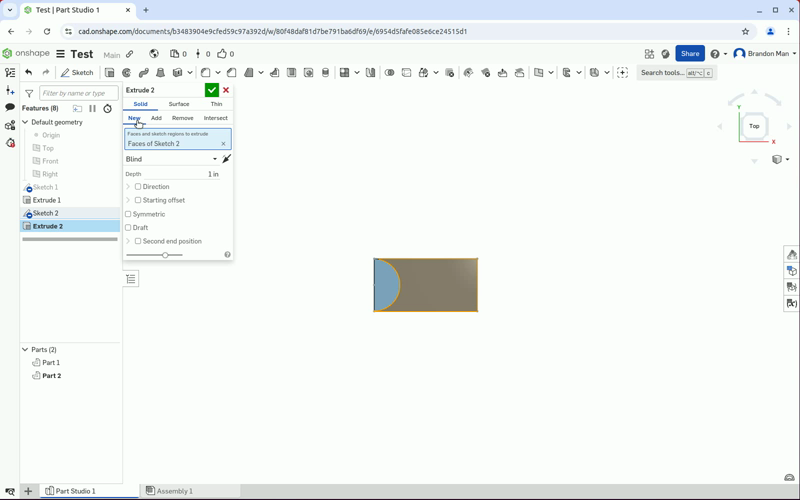
key(tab, 4)
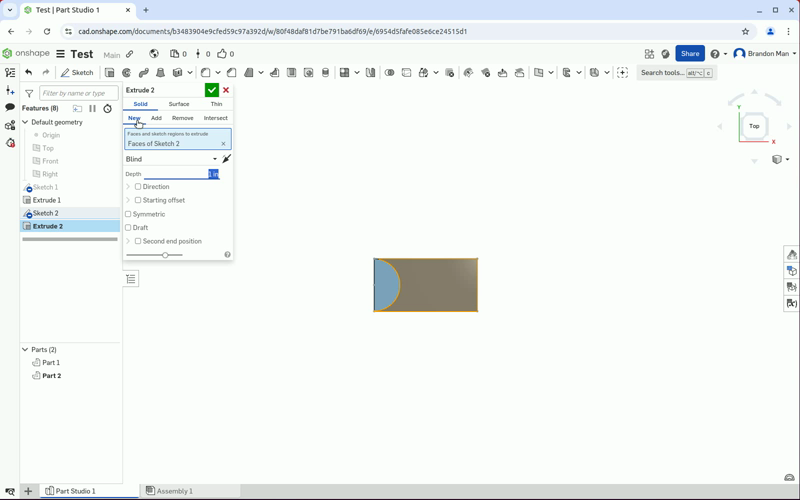
text(0.963)
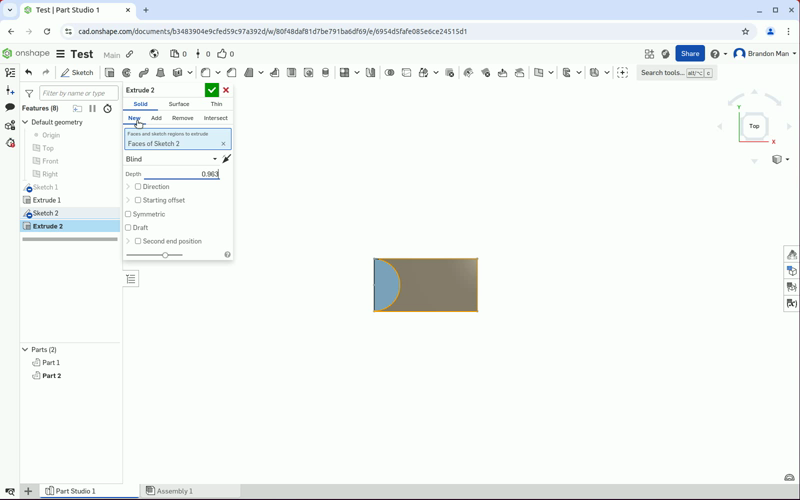
key(enter)
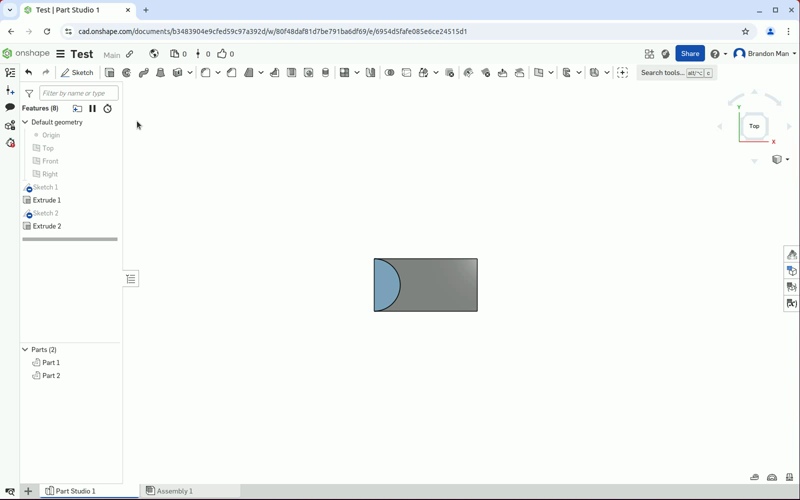
key(shift+h)
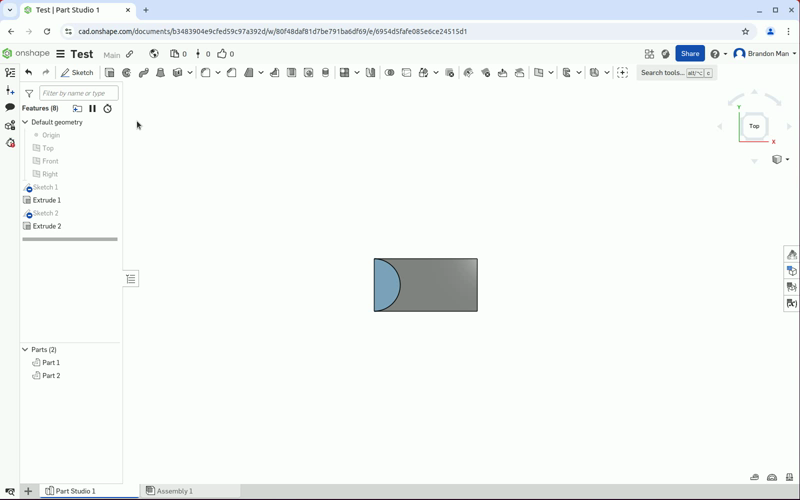
key(shift+h)
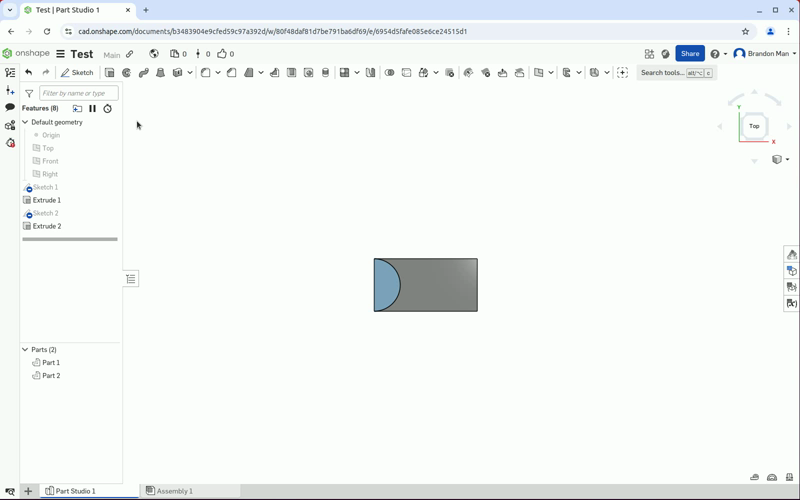
mouse_move(73, 189)
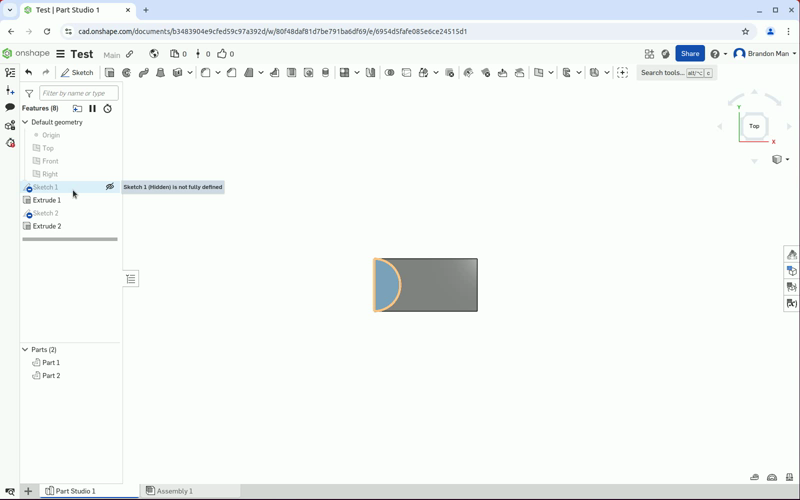
click(73, 189)
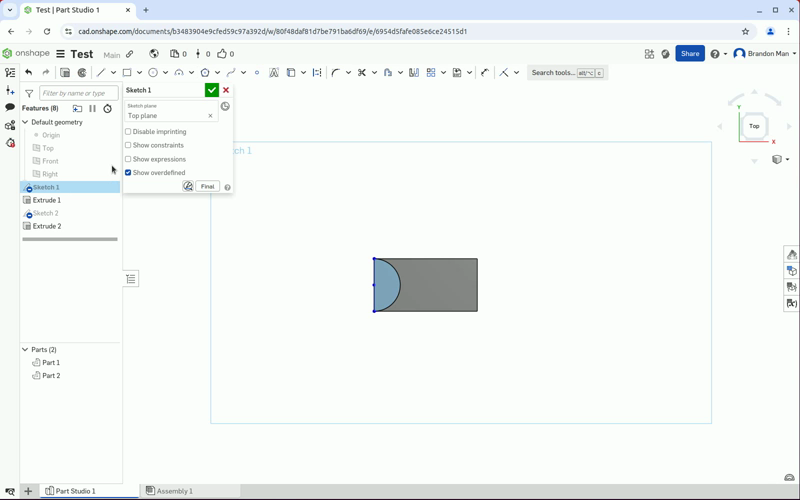
mouse_move(229, 92)
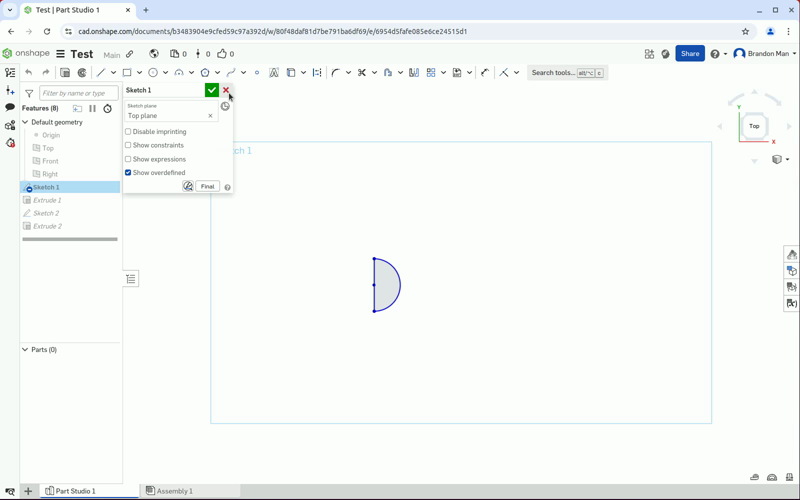
click(229, 92)
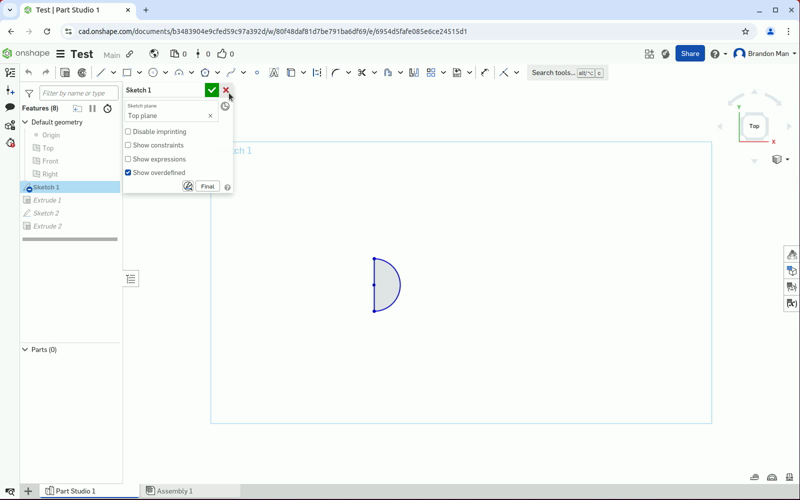
key(shift+s)
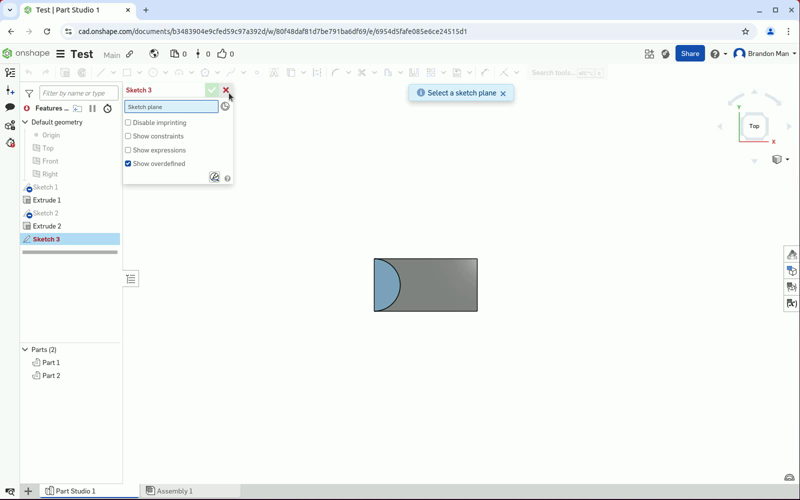
mouse_move(73, 150)
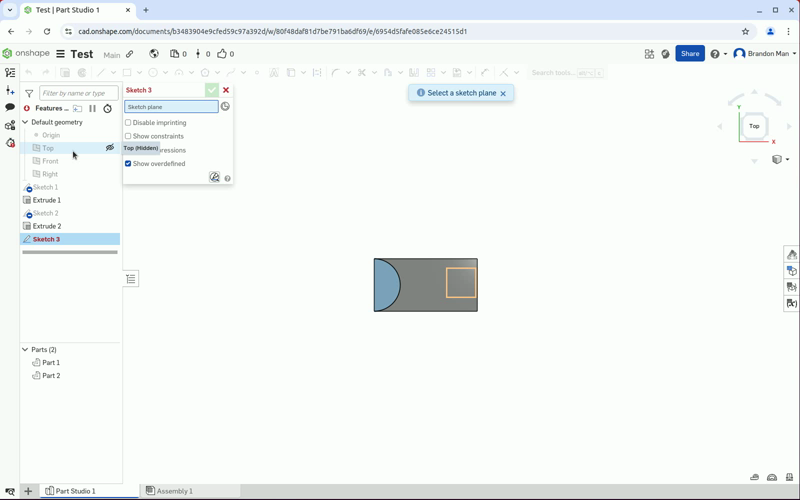
click(73, 150)
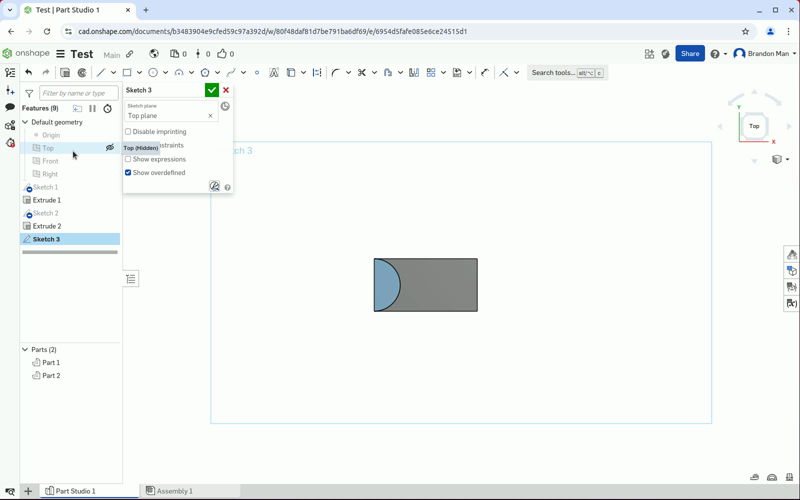
mouse_move(73, 352)
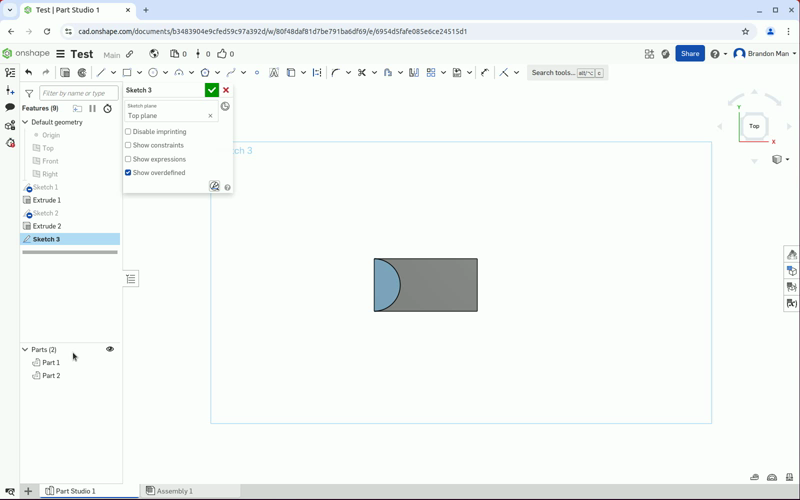
key(y)
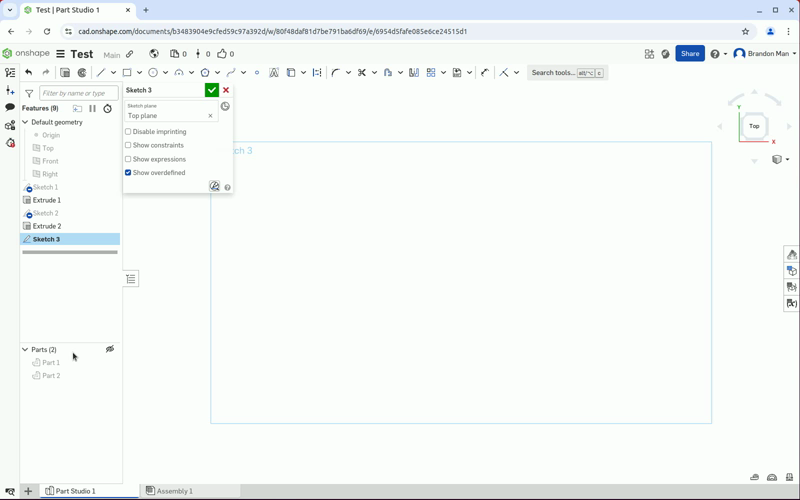
key(a)
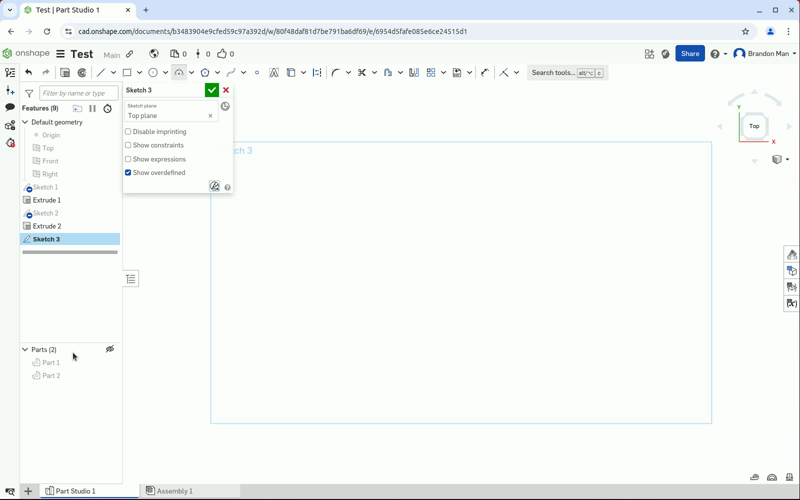
key_down(shift)
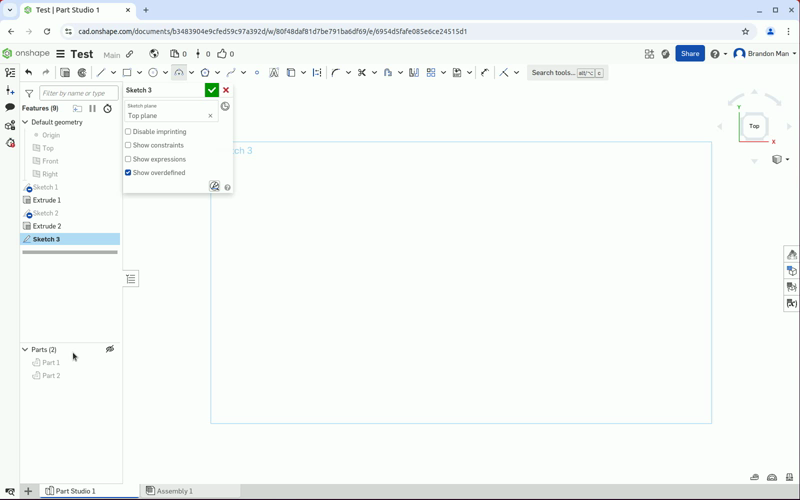
mouse_move(374, 311)
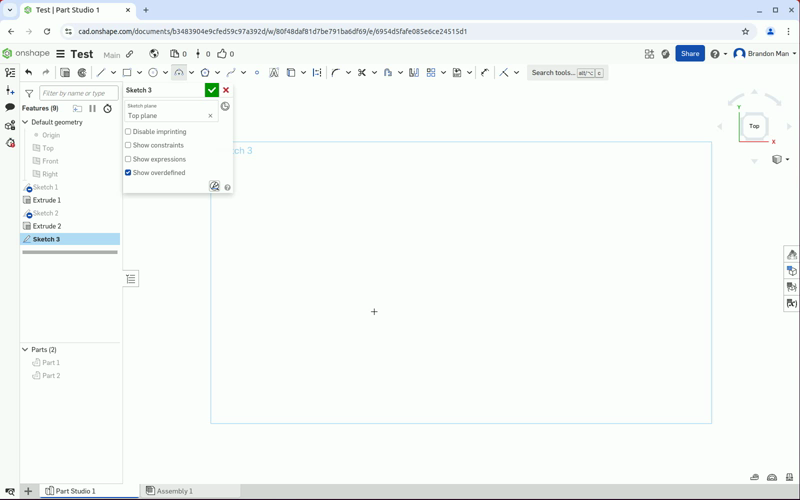
click(374, 311)
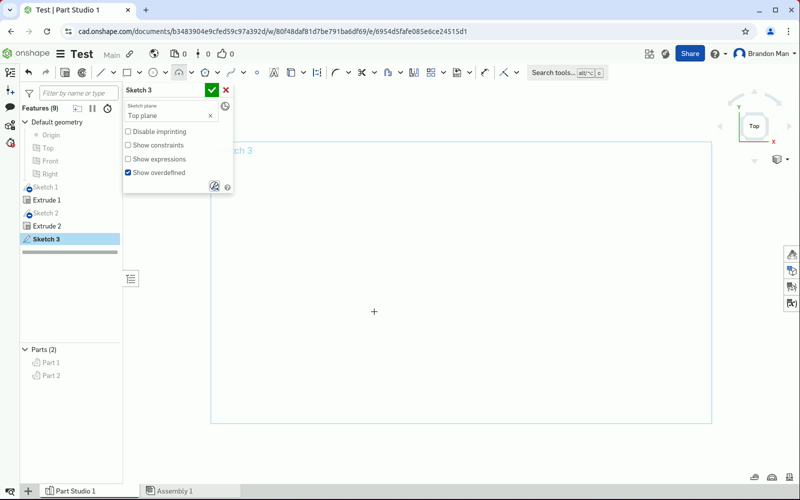
key_up(shift)
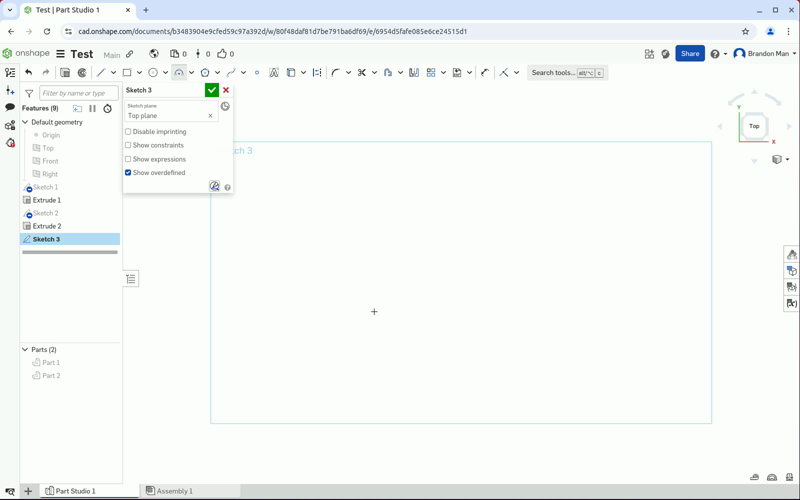
key_down(shift)
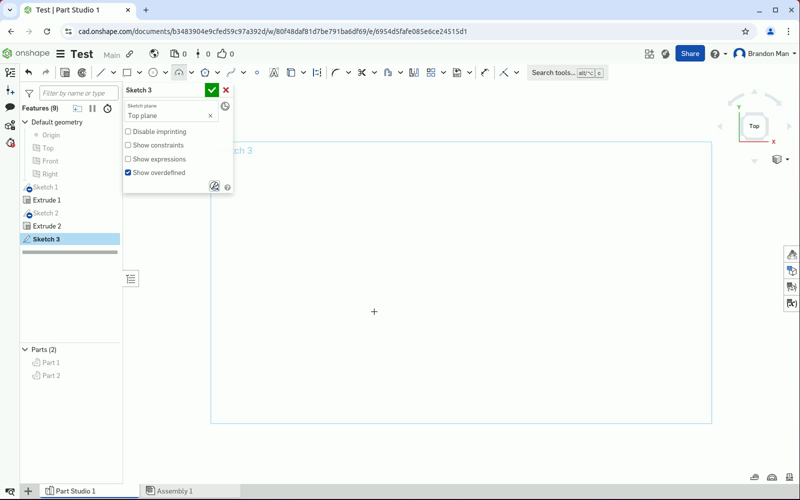
mouse_move(374, 258)
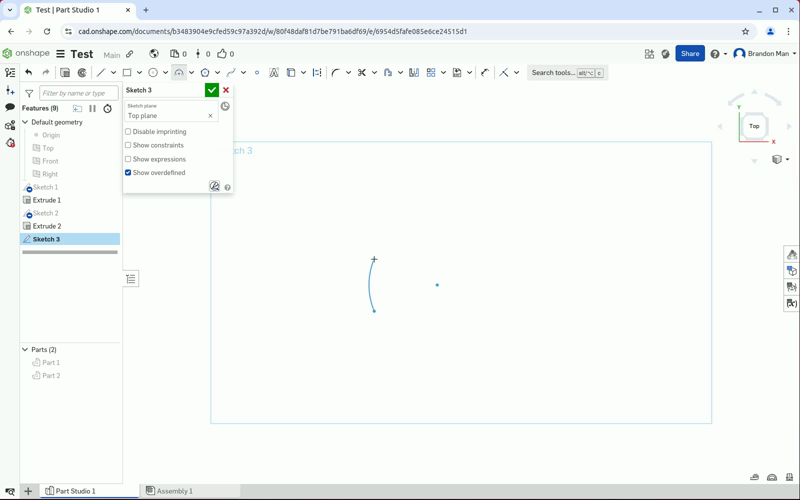
click(374, 258)
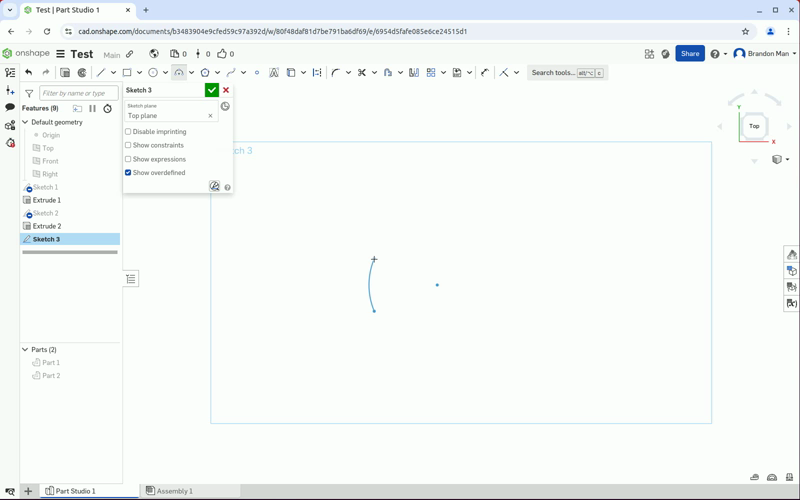
mouse_move(400, 285)
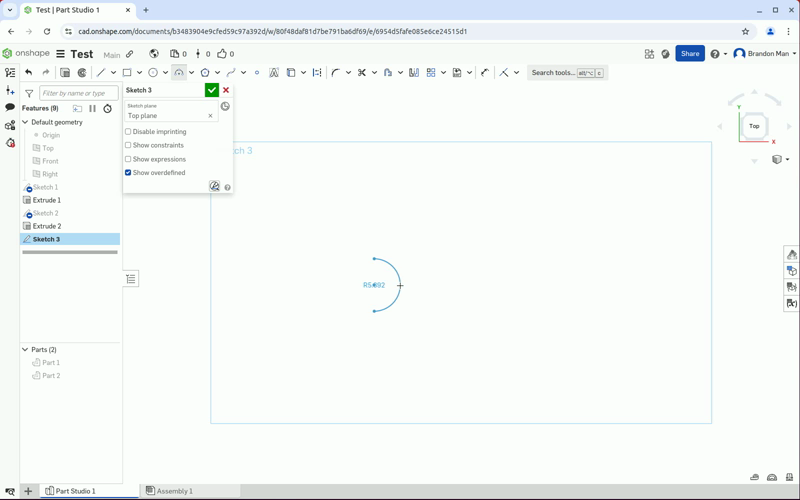
click(400, 285)
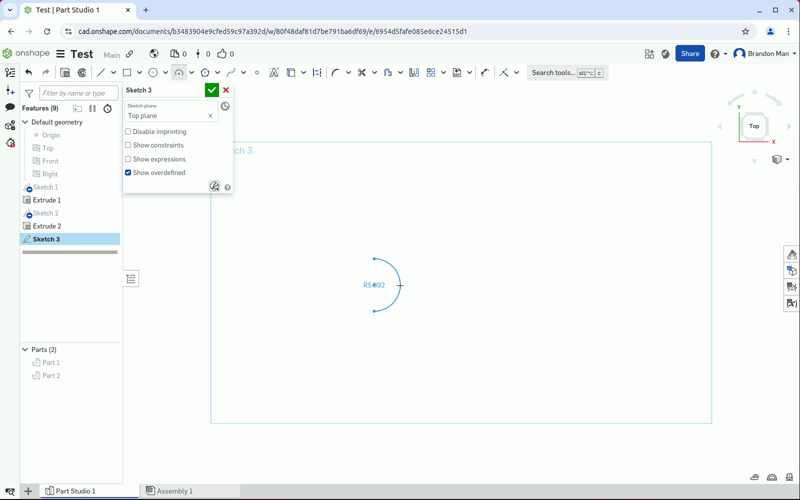
key_up(shift)
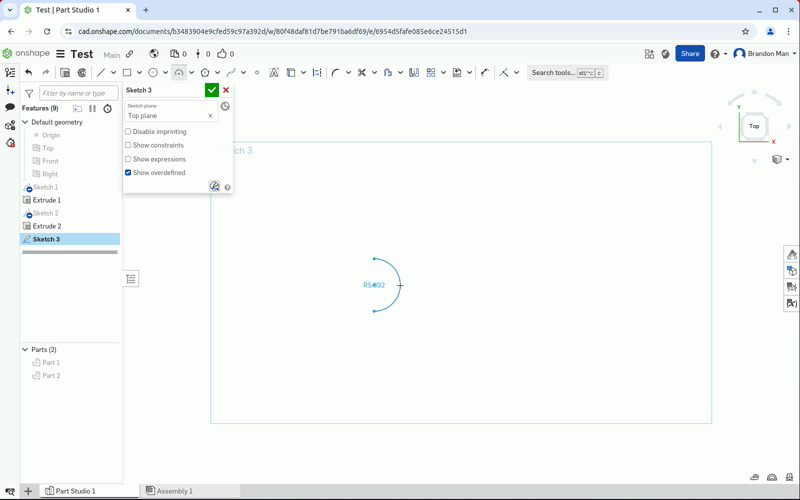
key(esc)
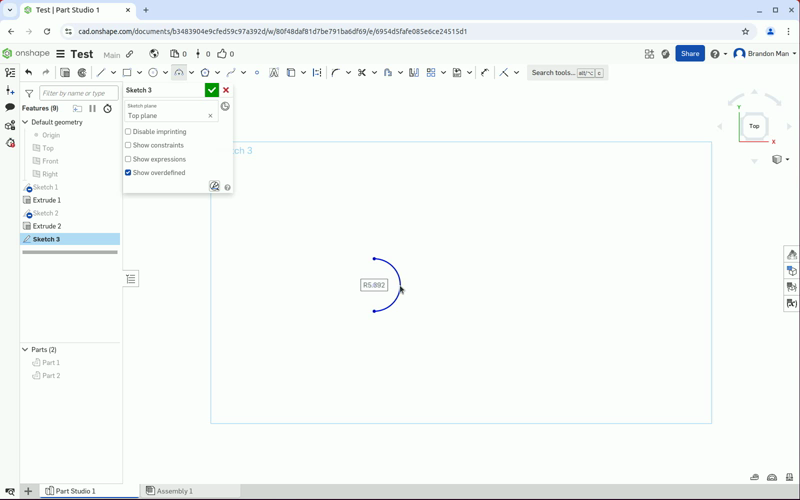
key(l)
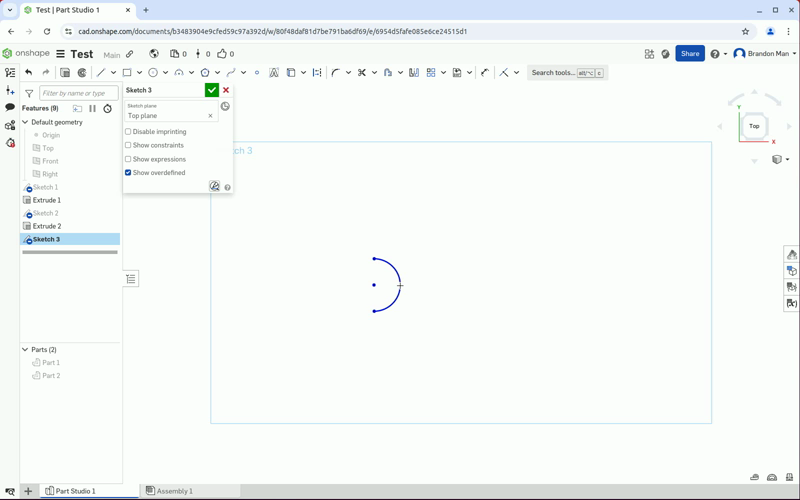
mouse_move(374, 258)
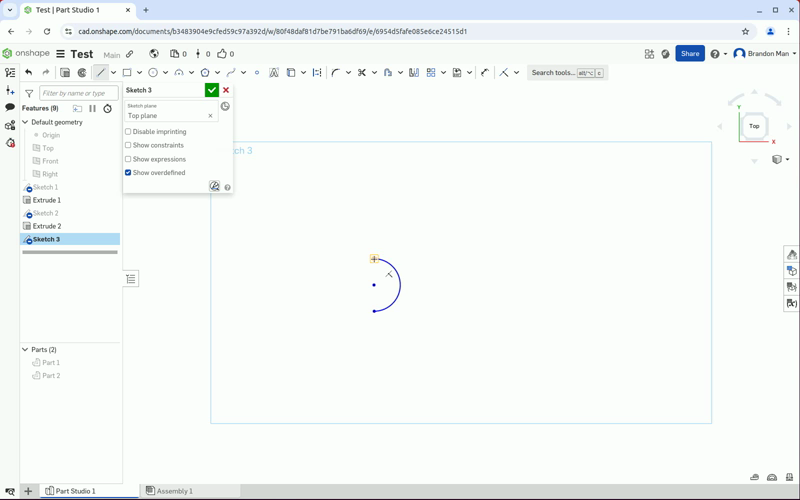
click(374, 258)
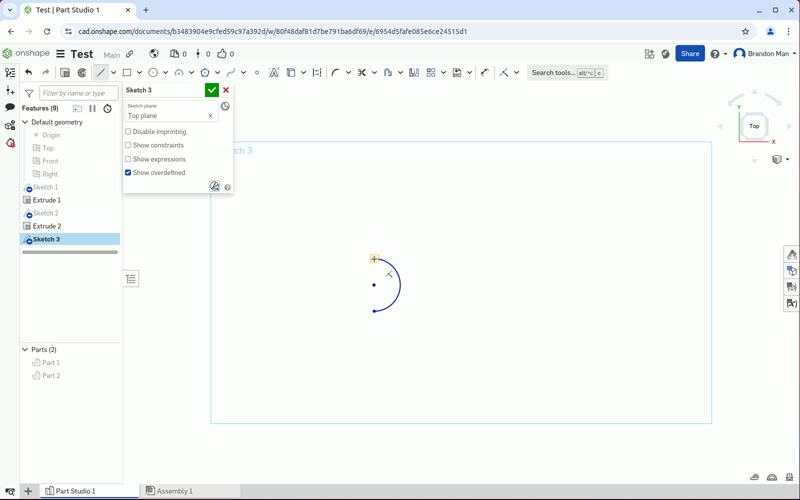
mouse_move(404, 258)
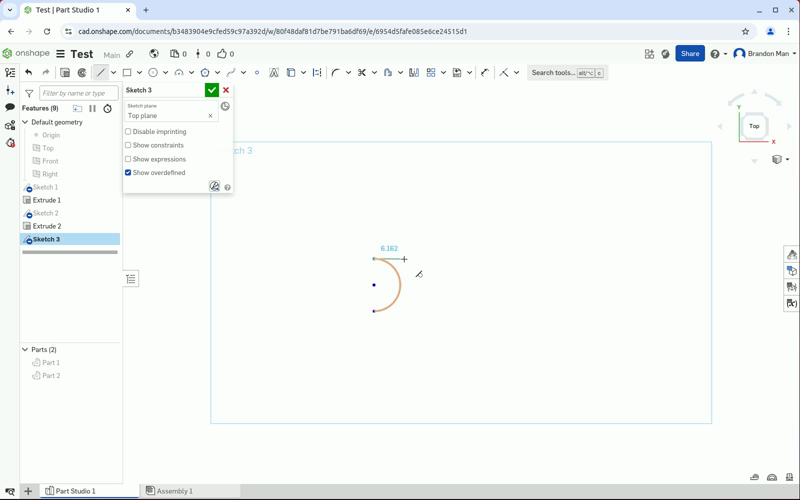
key_down(shift)
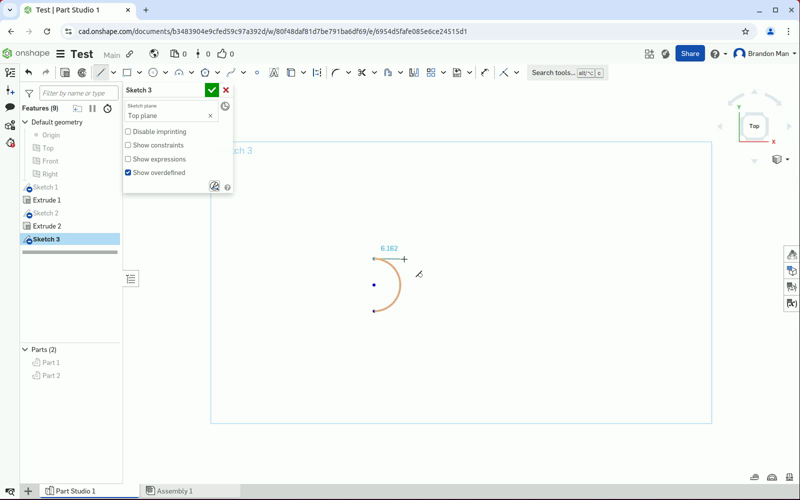
mouse_move(374, 311)
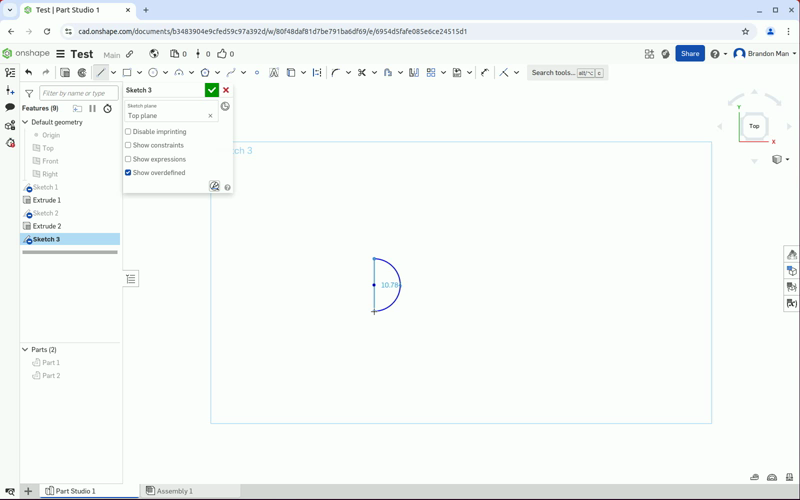
key_up(shift)
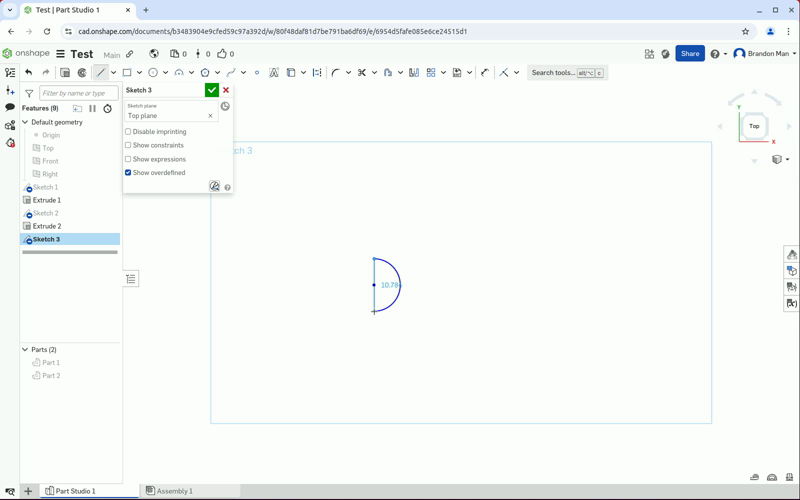
click(374, 311)
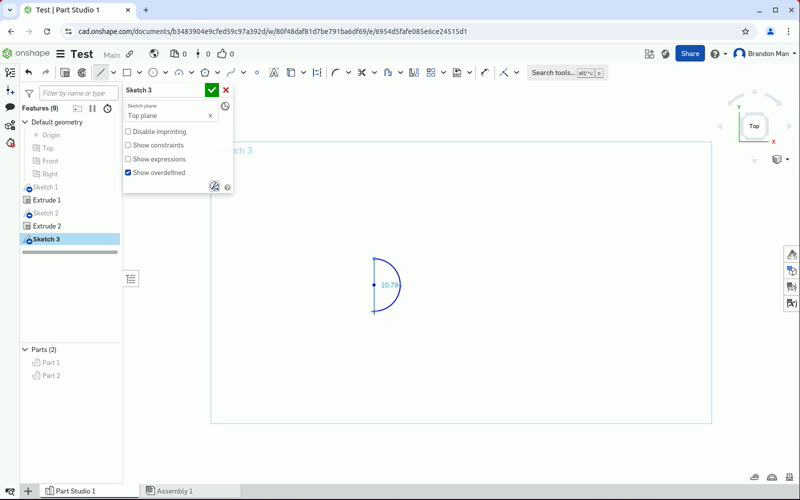
key(esc)
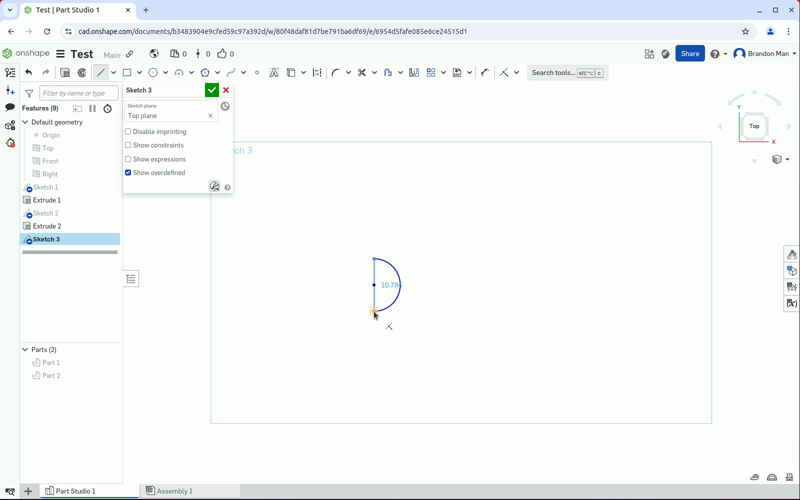
mouse_move(396, 282)
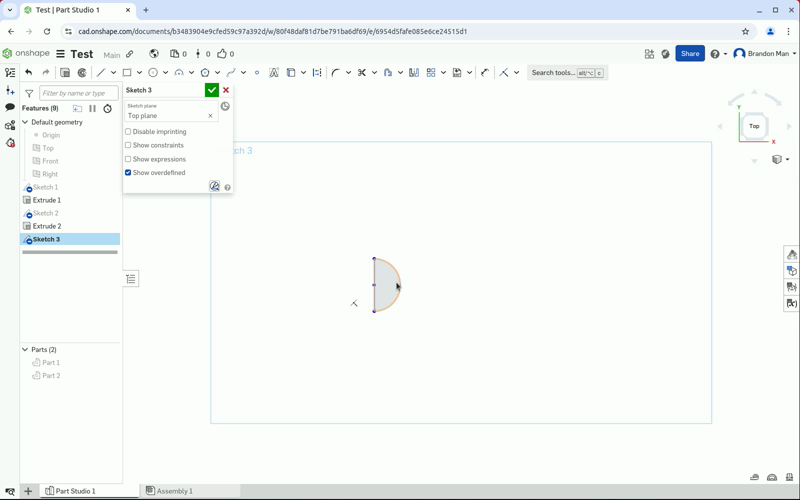
scroll(6)
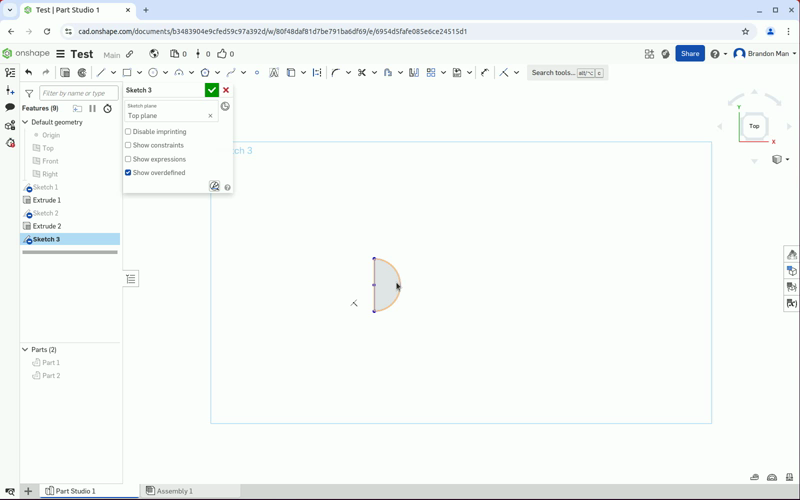
scroll(6)
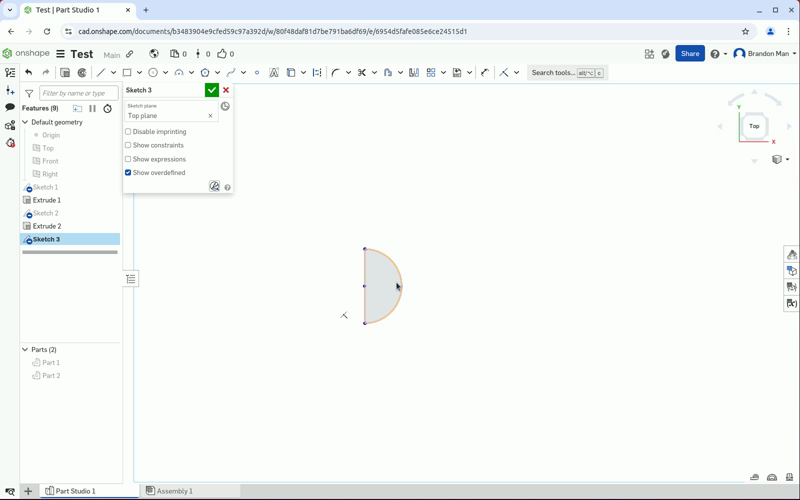
scroll(6)
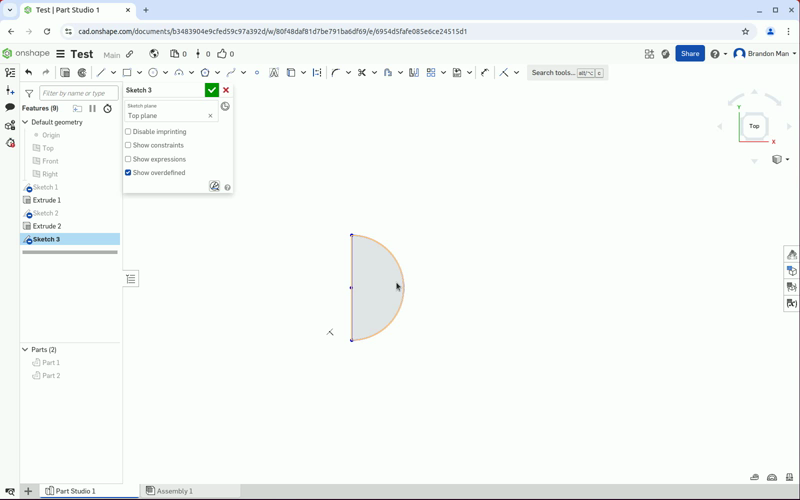
scroll(6)
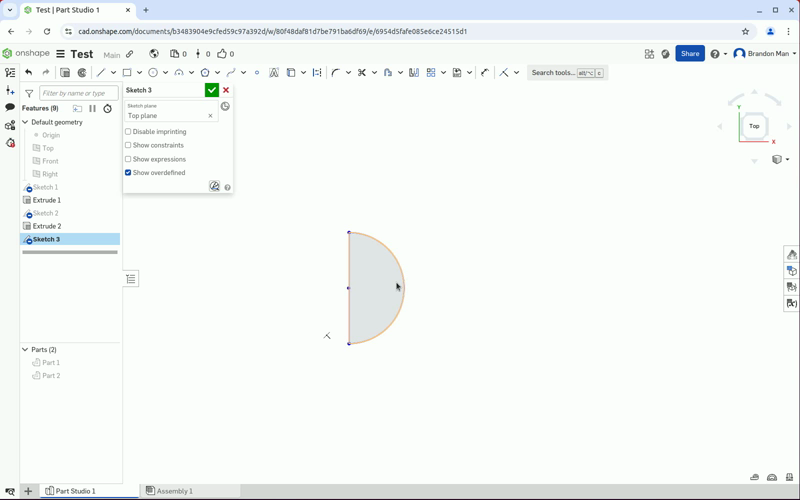
scroll(6)
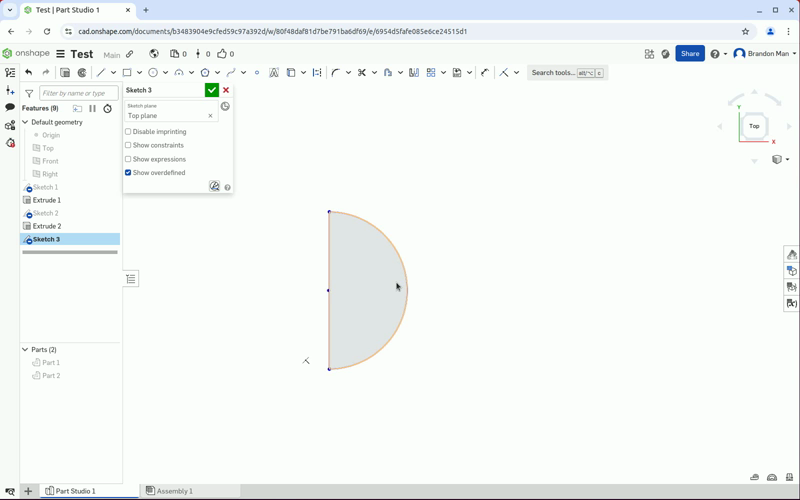
scroll(6)
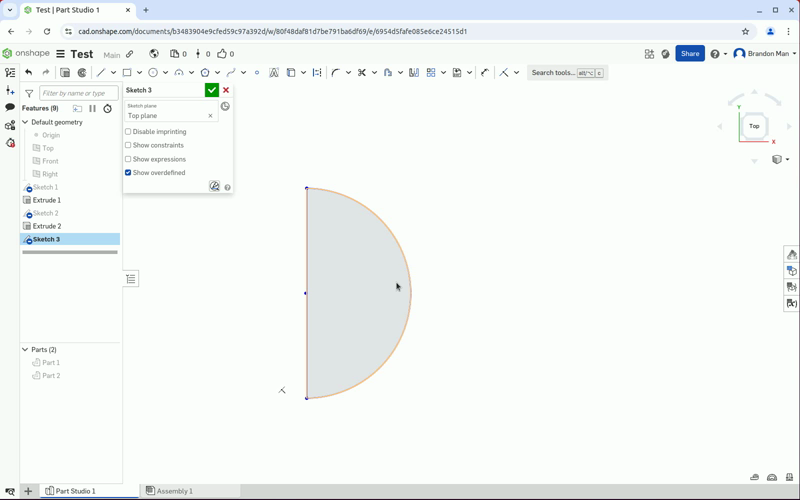
scroll(6)
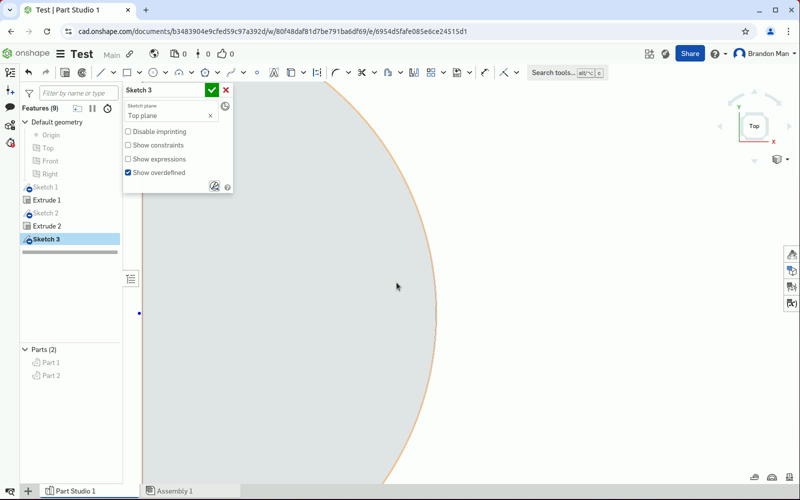
click(396, 282)
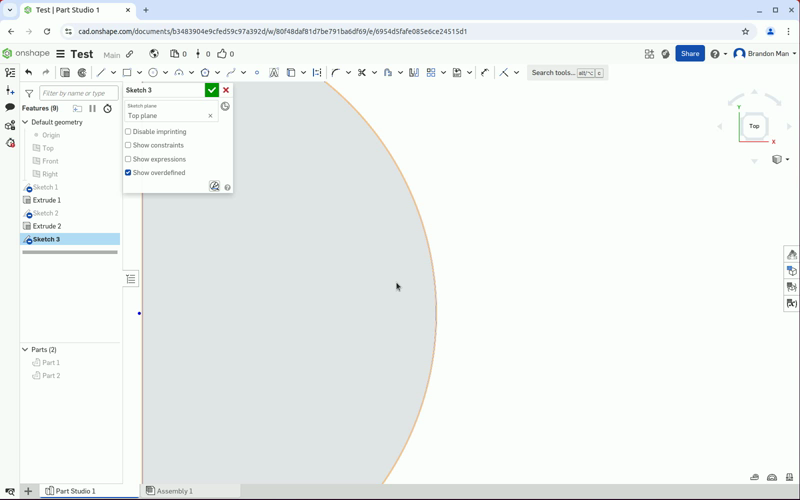
scroll(-6)
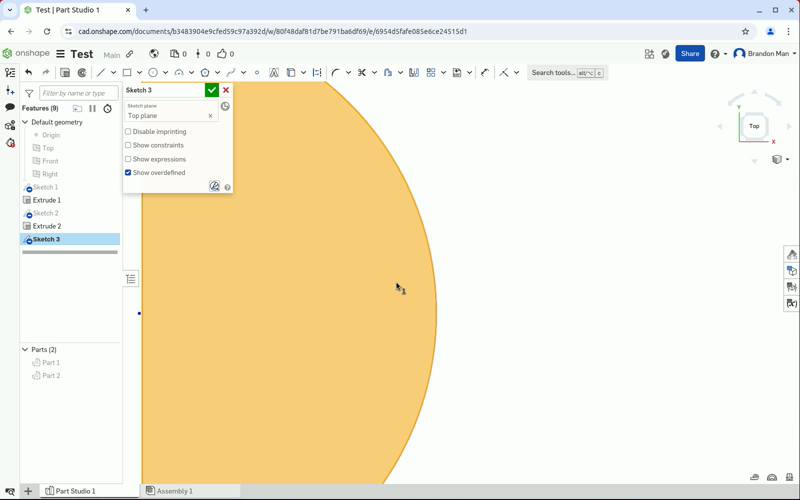
scroll(-6)
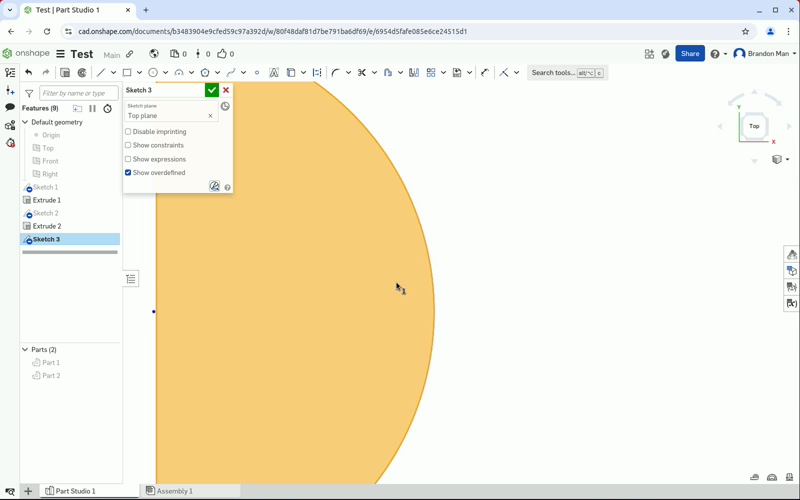
scroll(-6)
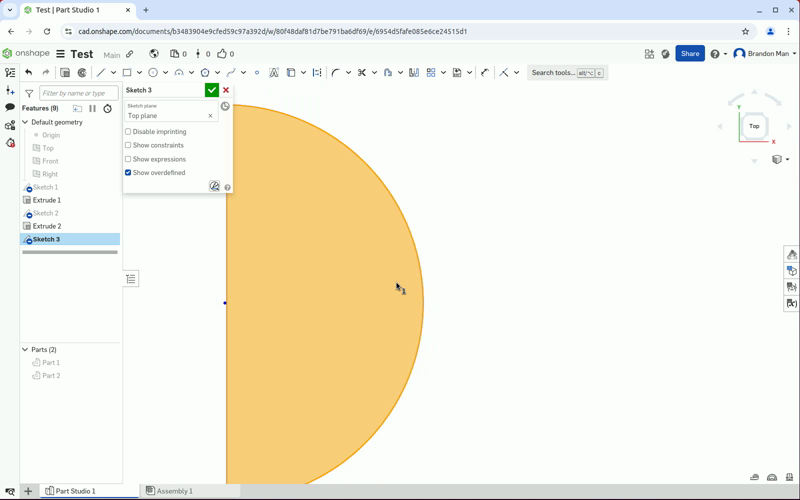
scroll(-6)
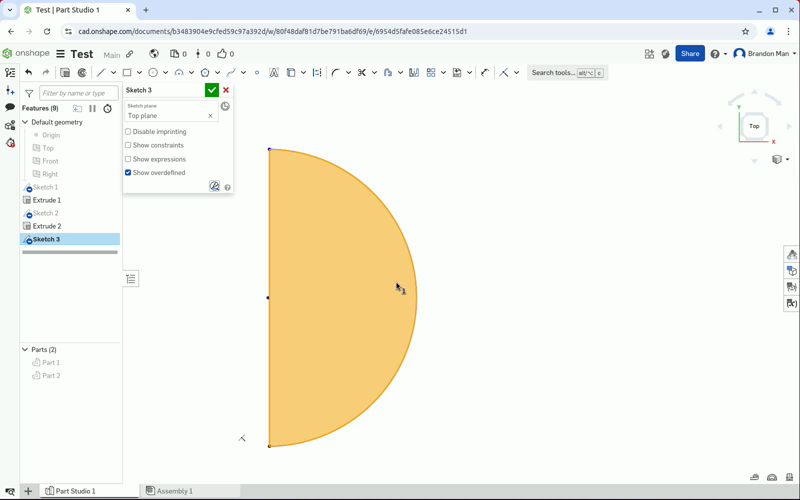
scroll(-6)
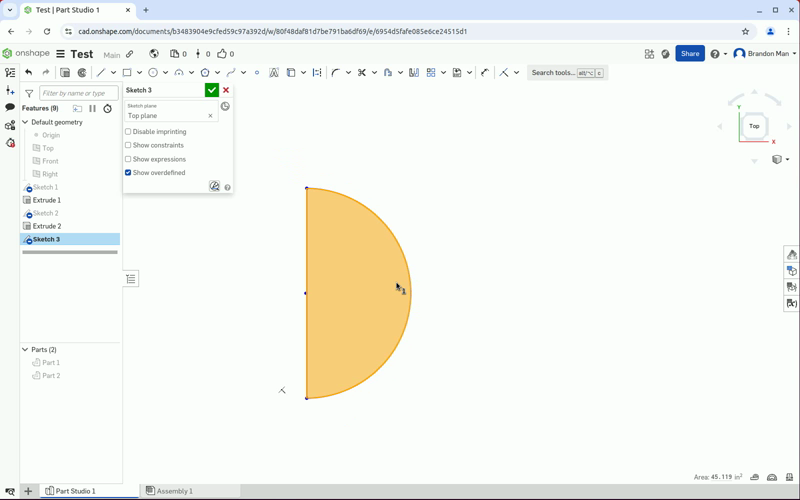
scroll(-6)
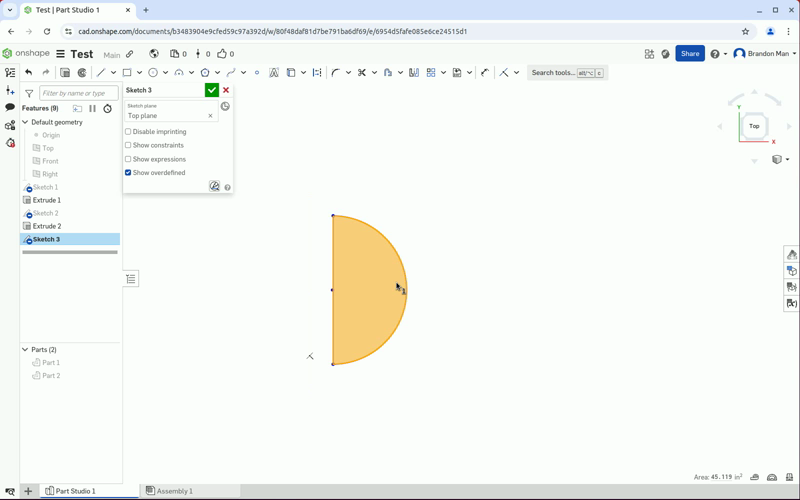
scroll(-6)
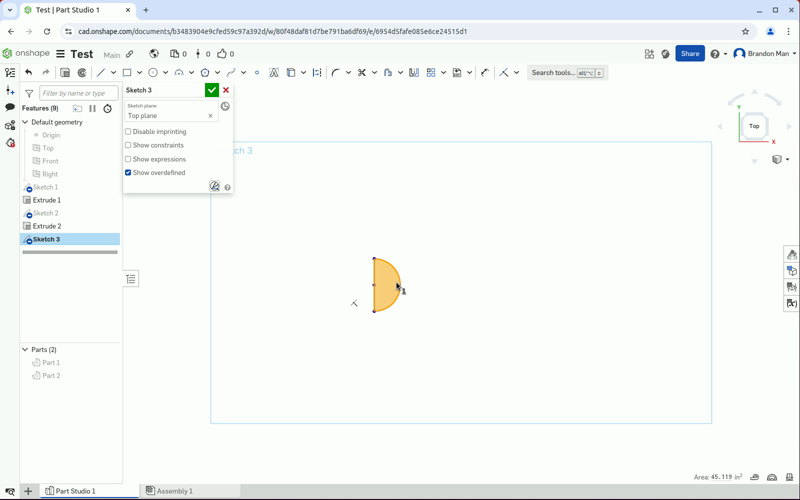
mouse_move(73, 352)
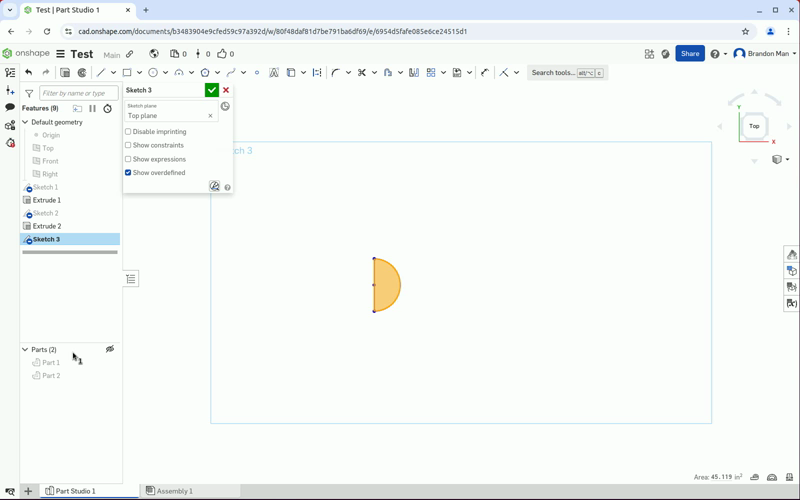
key(shift+y)
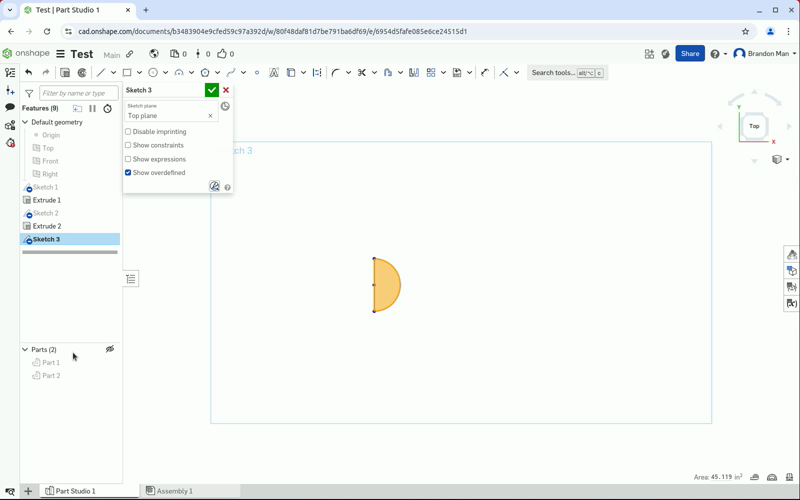
key(shift+e)
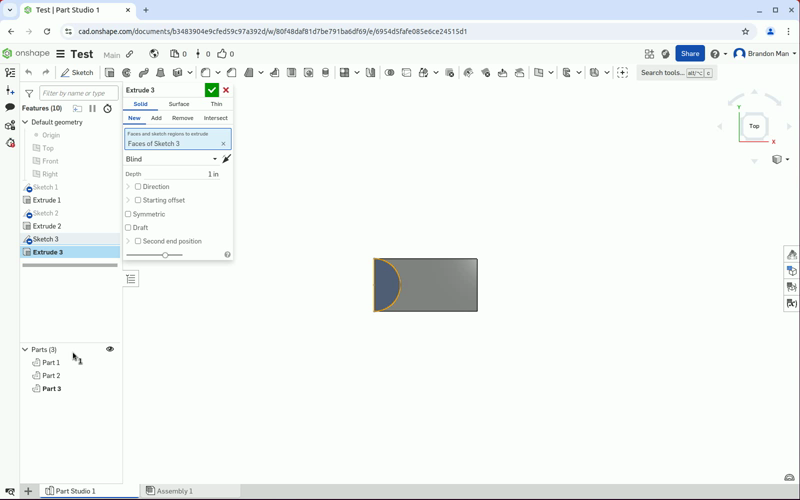
mouse_move(143, 106)
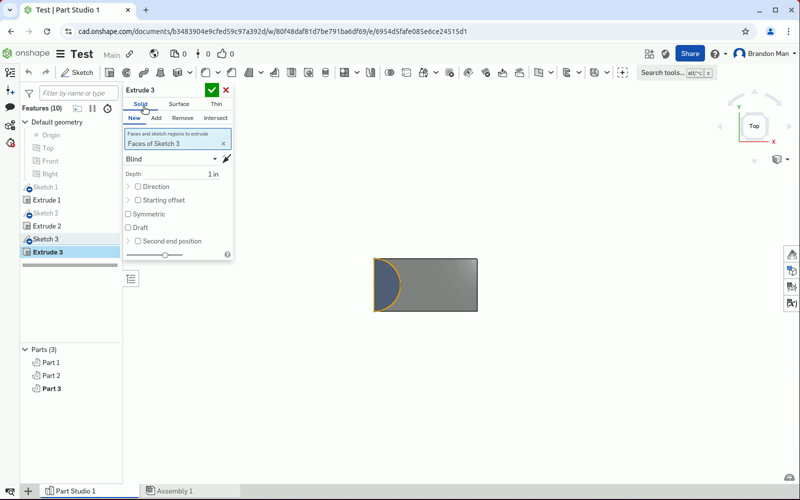
click(143, 106)
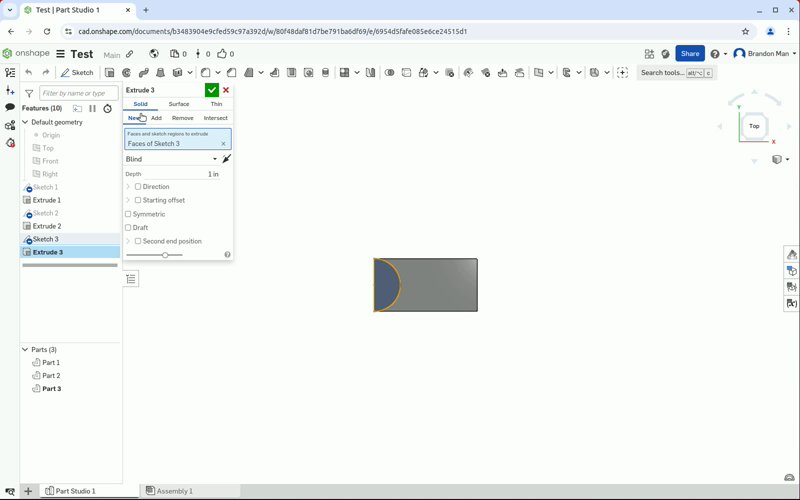
mouse_move(137, 120)
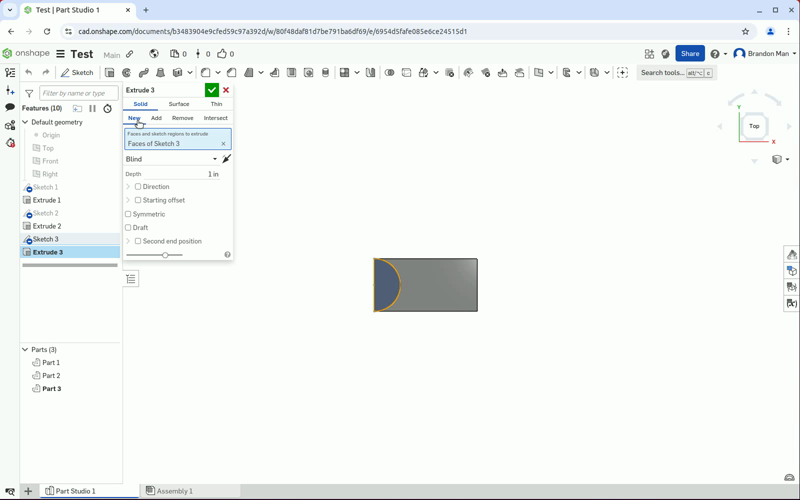
click(137, 120)
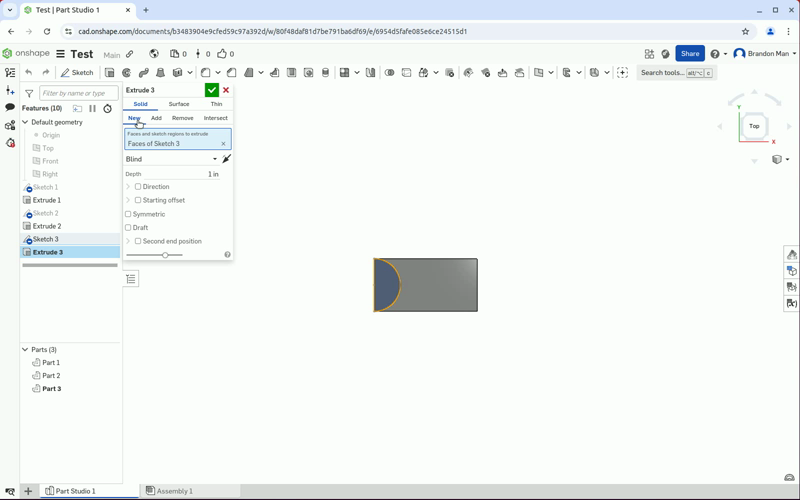
key(tab, 4)
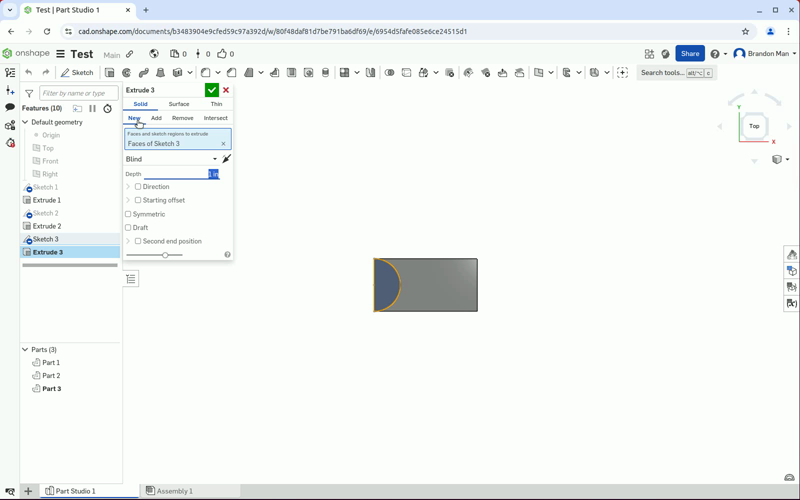
text(0.963)
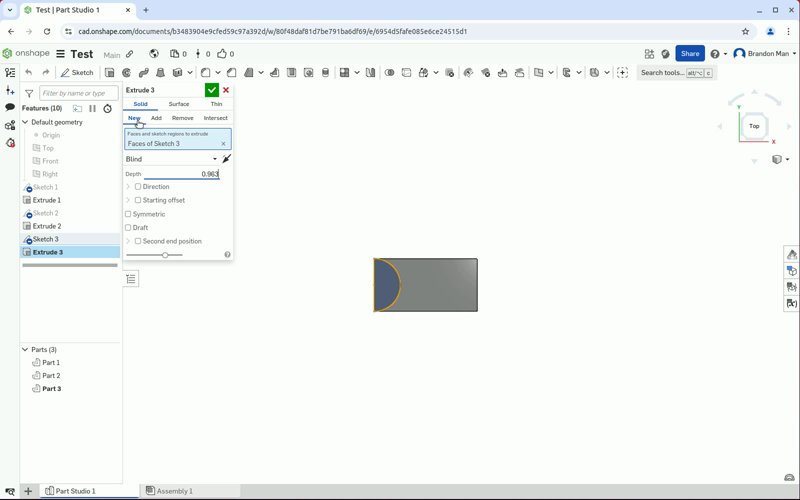
key(enter)
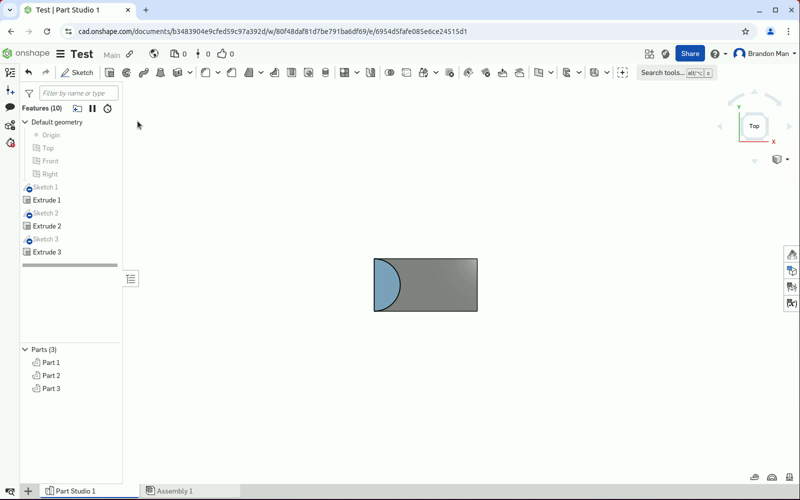
key(shift+h)
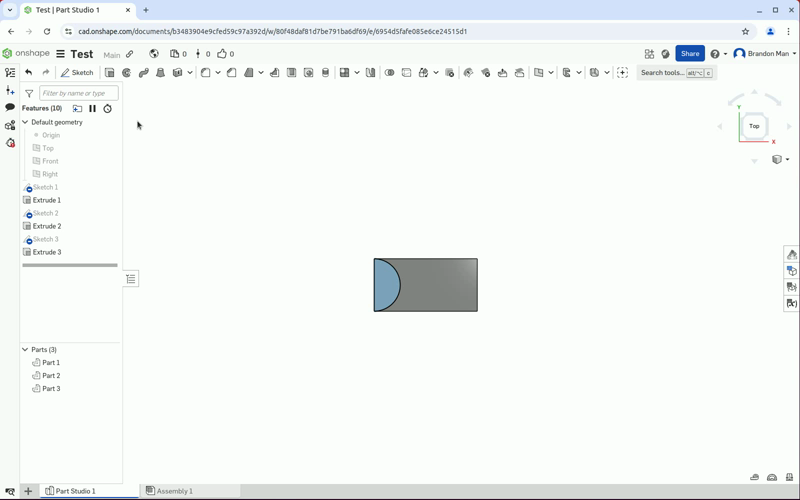
key(shift+h)
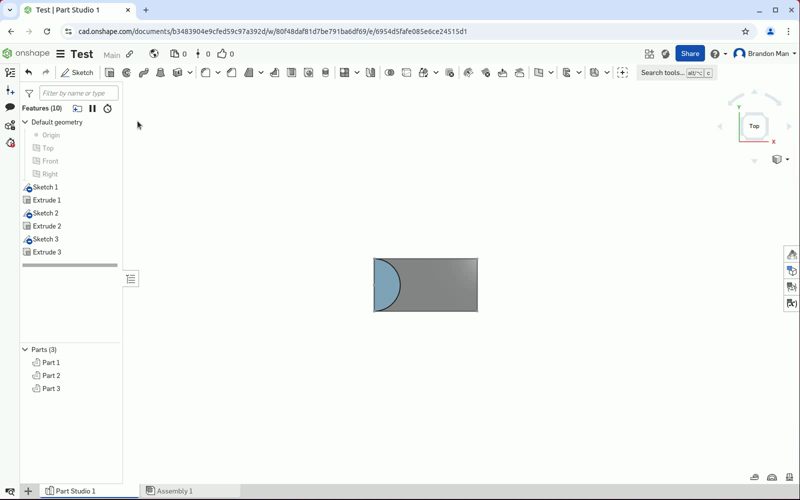
key(shift+7)
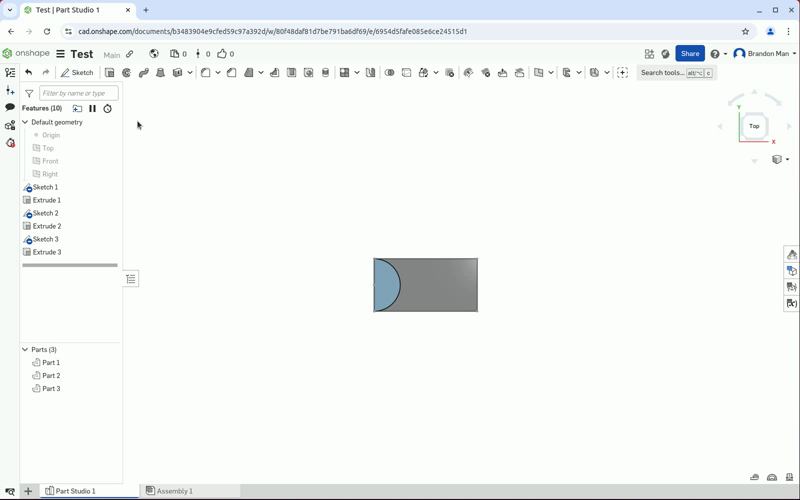
key(up, 3)
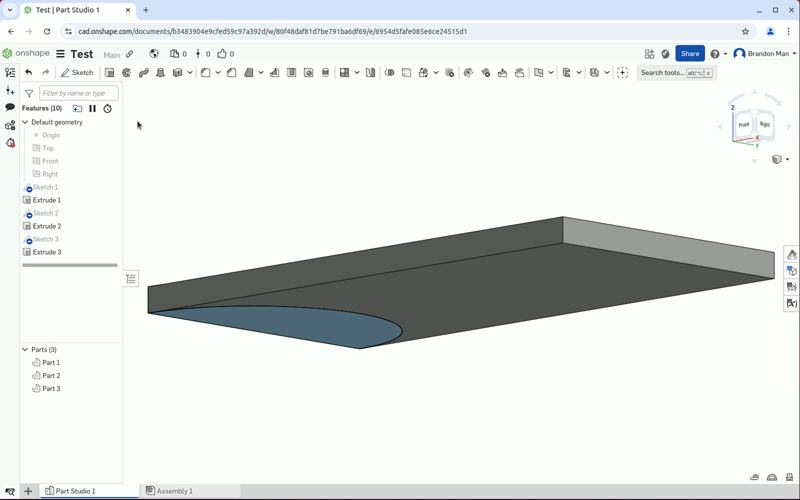
key(left, 3)
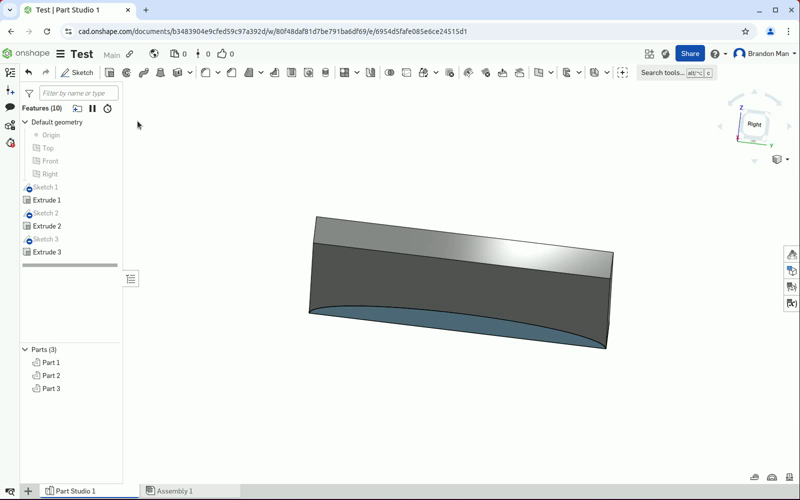
key(right, 3)
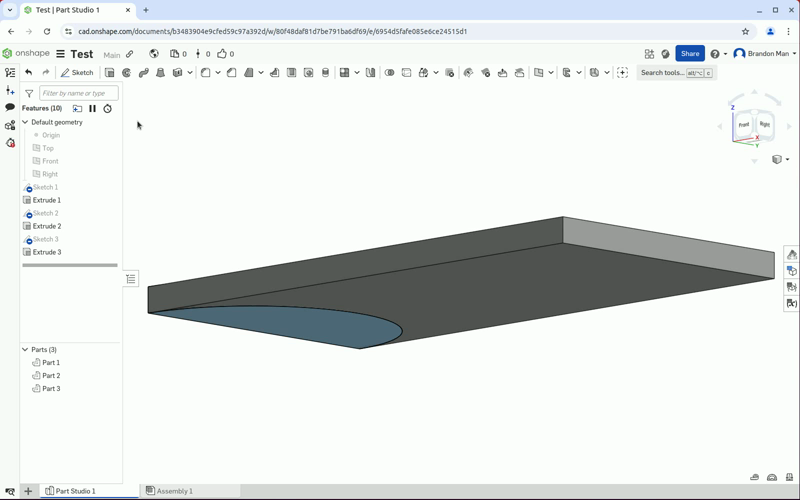
key(down, 3)
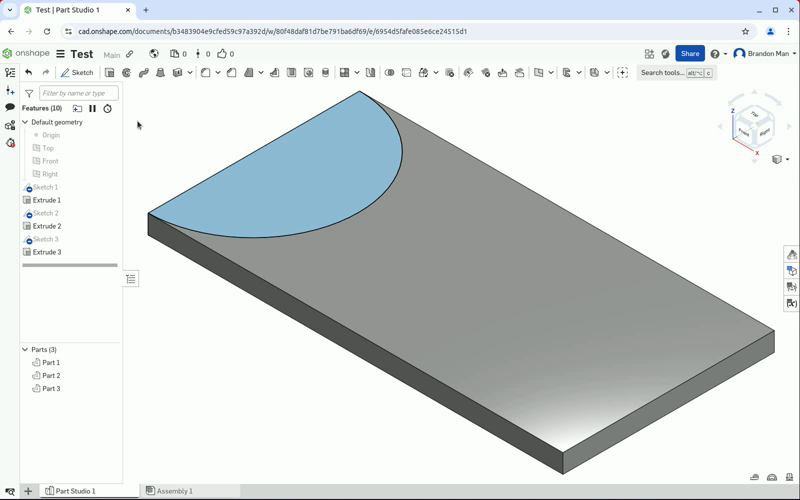
mouse_move(73, 189)
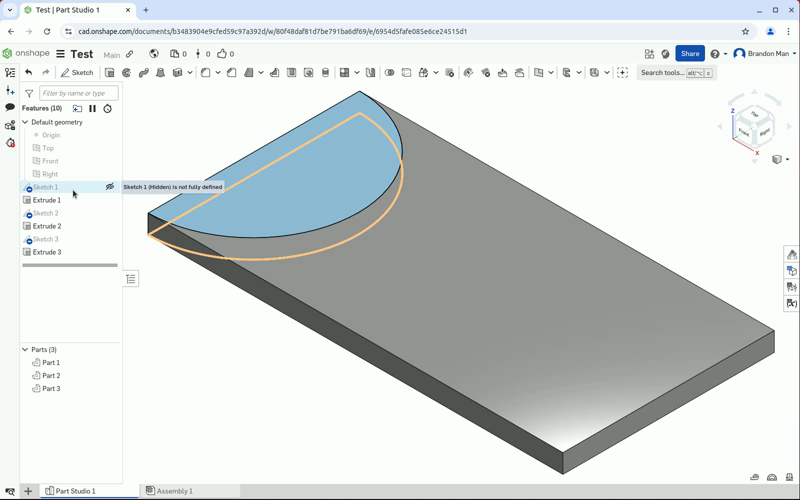
click(73, 189)